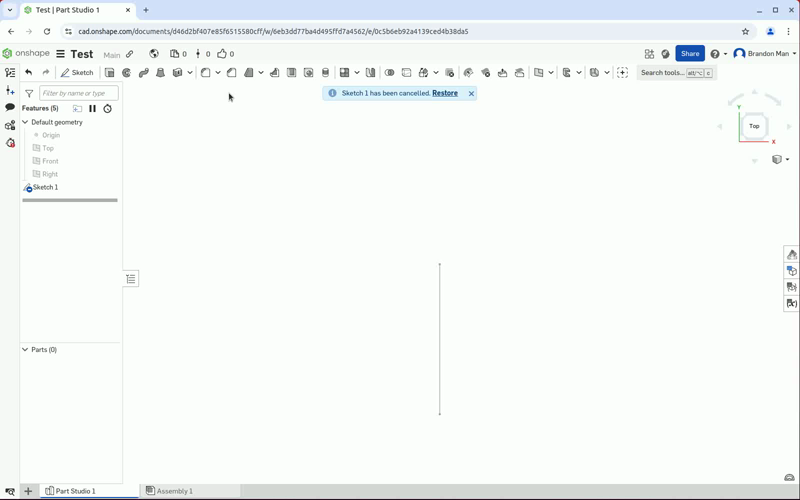
key(shift+h)
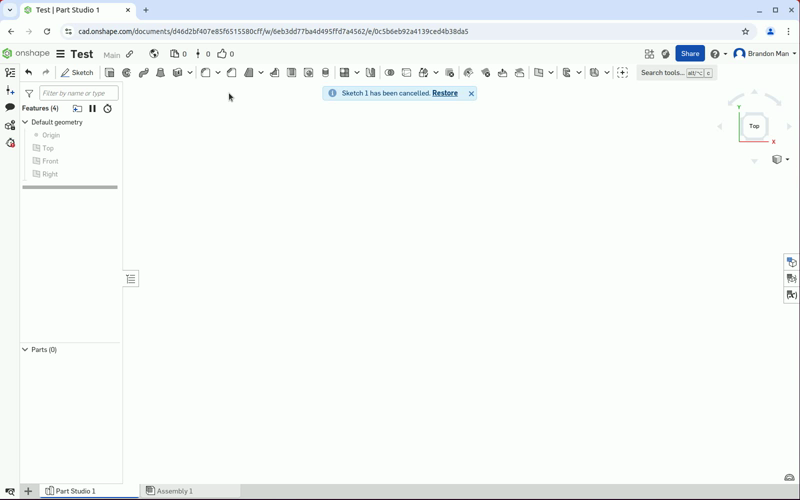
mouse_move(73, 352)
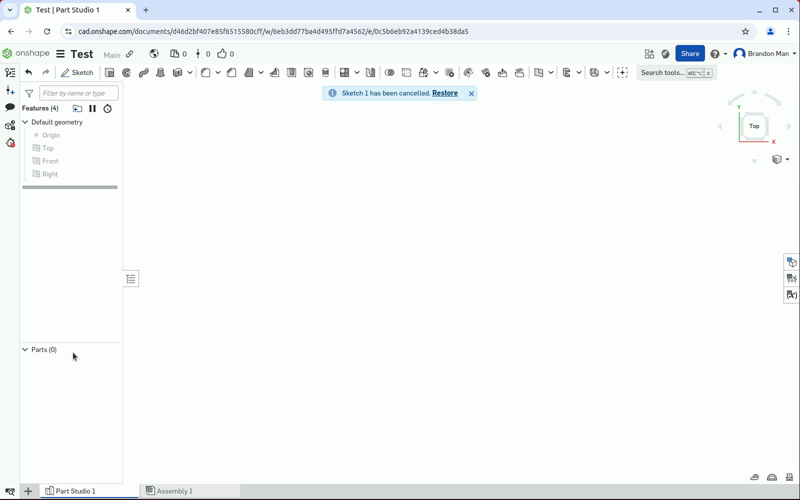
key(y)
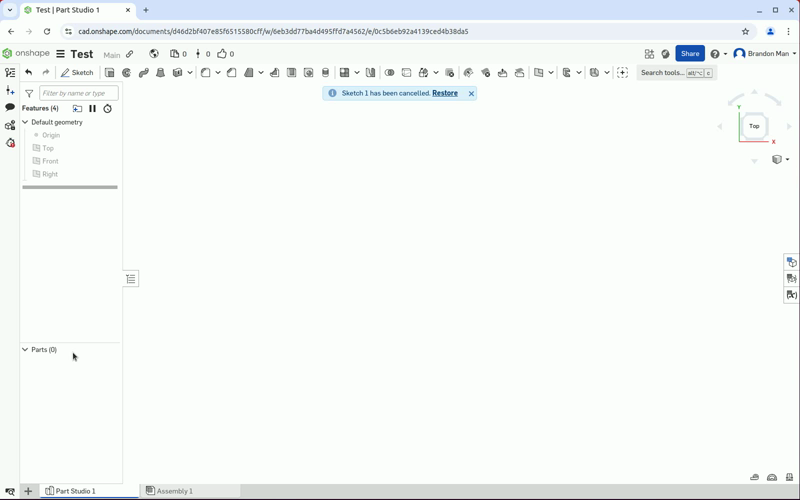
key(shift+p)
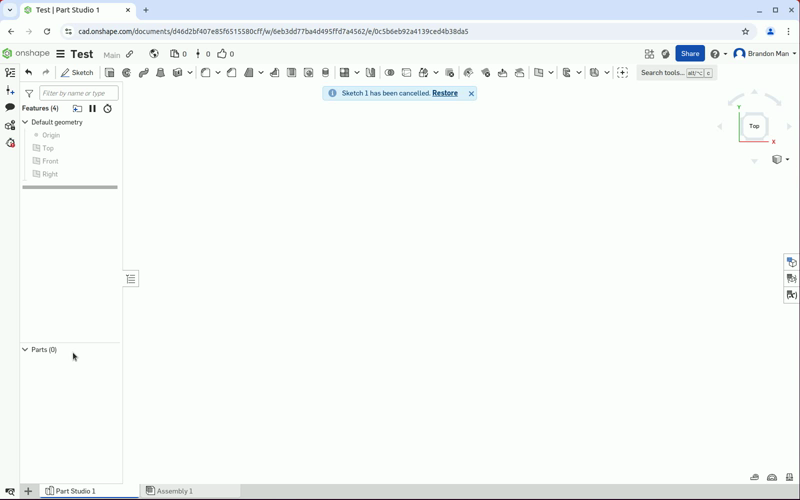
key(space)
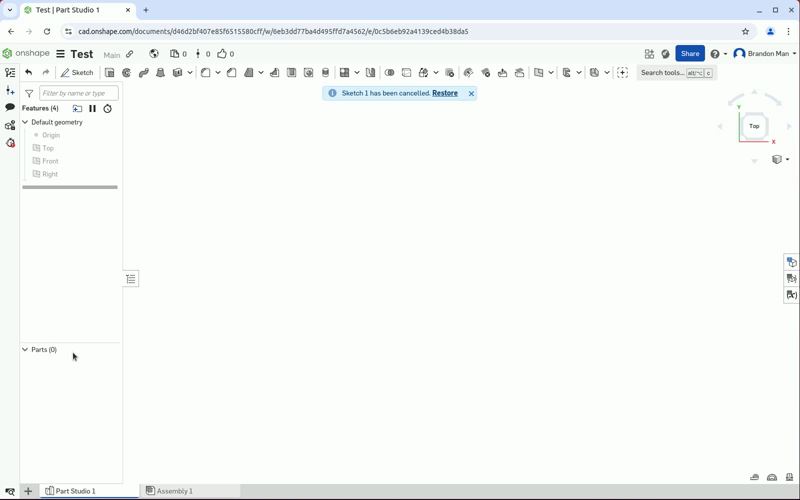
key_down(shift)
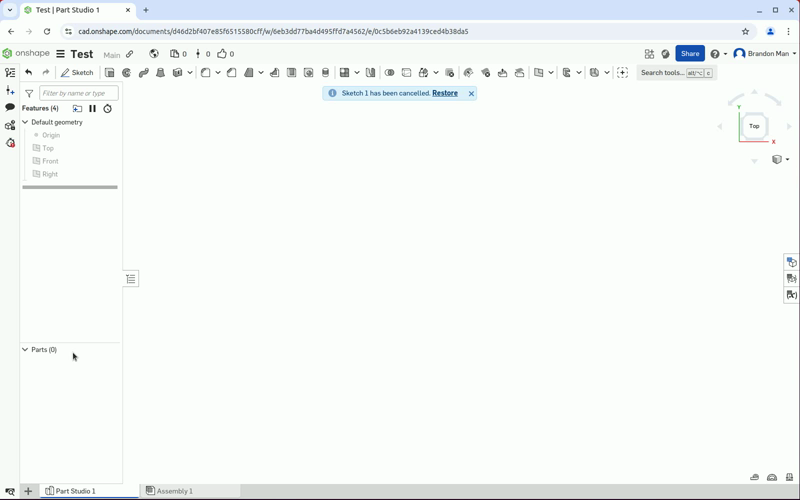
key(up)
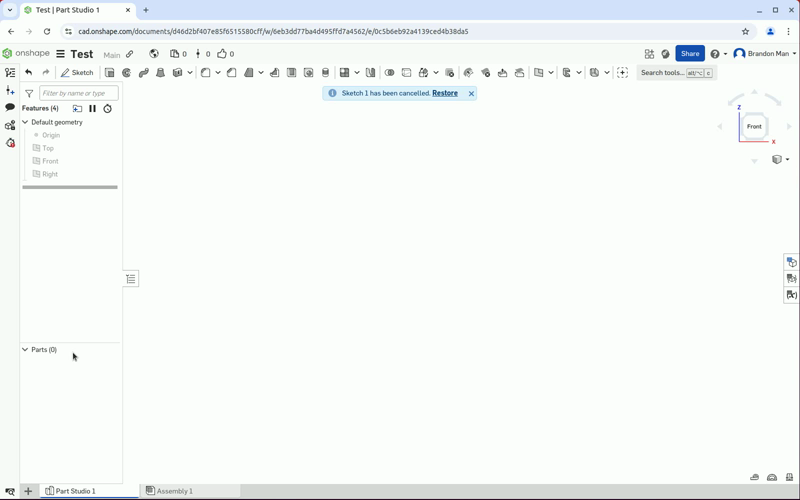
key_up(shift)
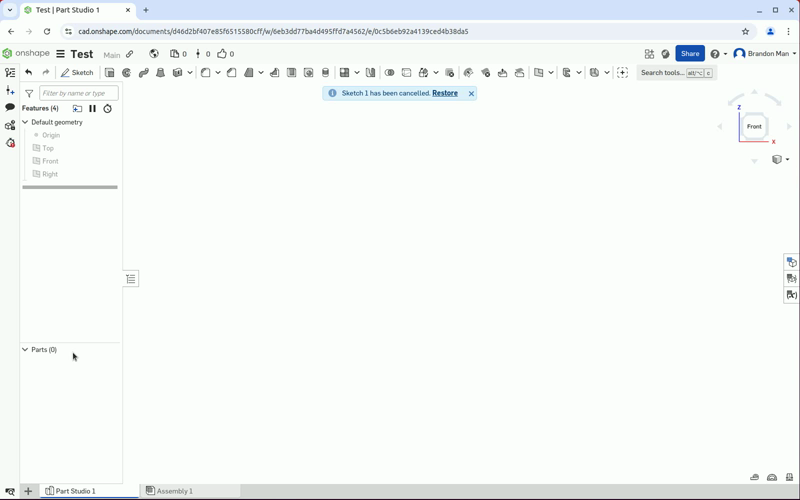
mouse_move(73, 352)
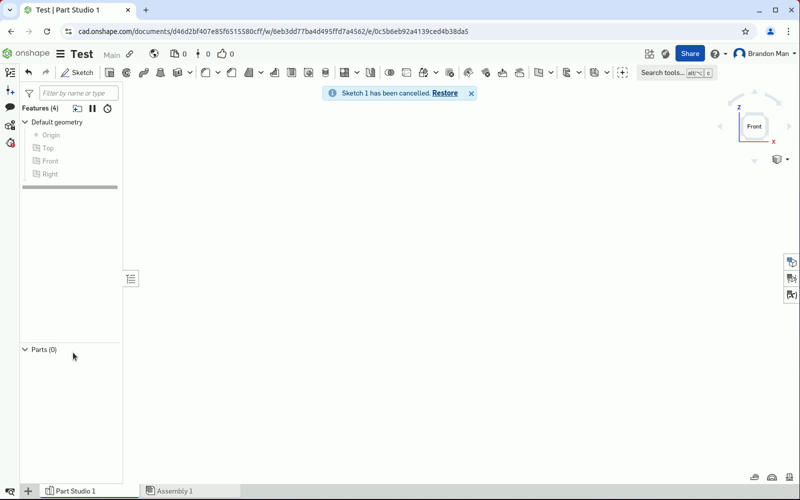
key(shift+y)
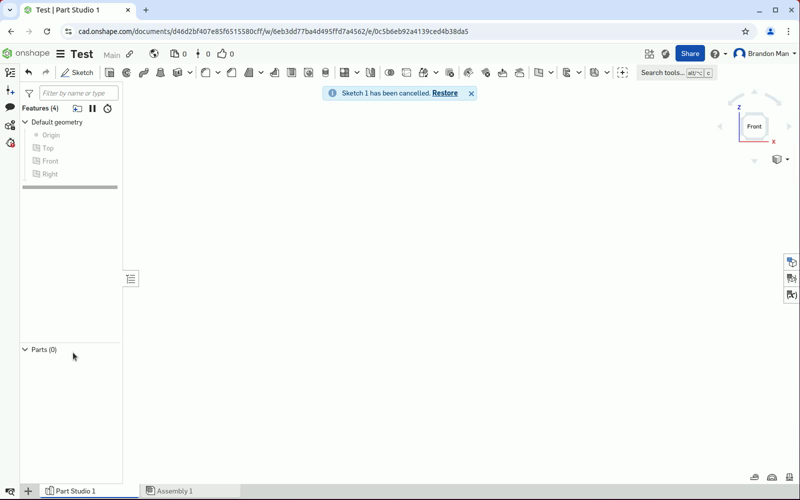
key(shift+s)
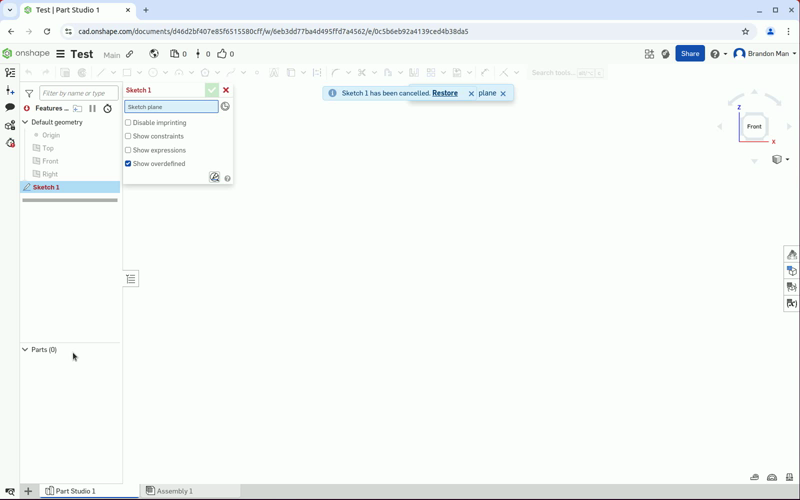
mouse_move(73, 163)
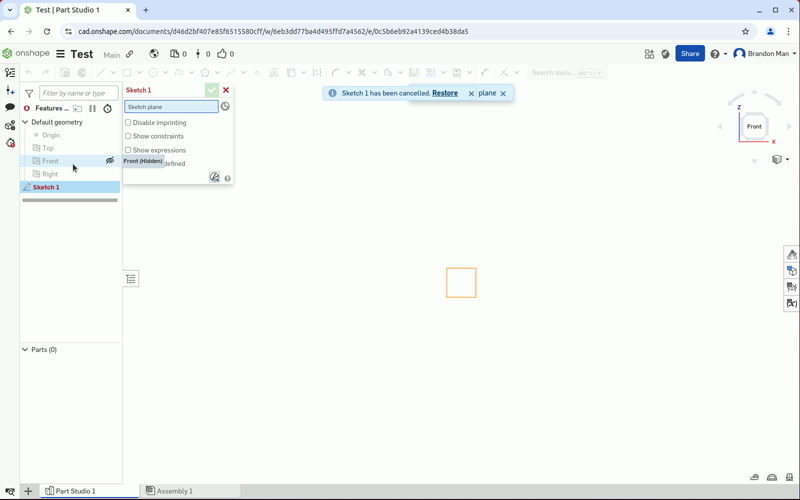
click(73, 163)
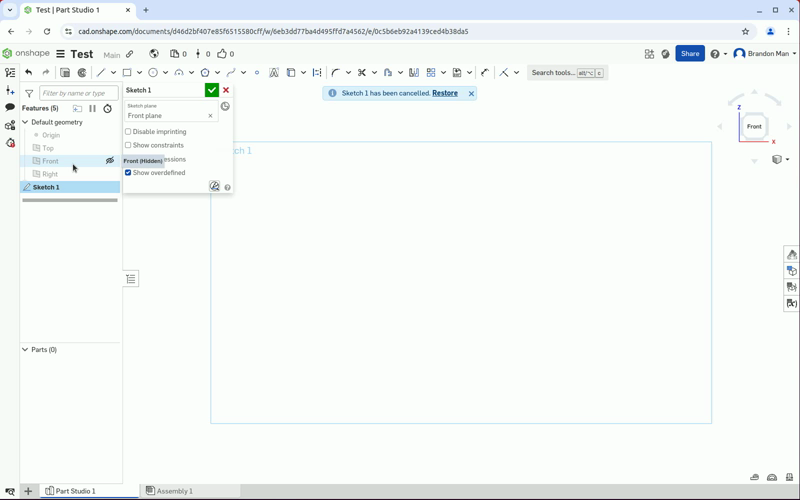
mouse_move(73, 352)
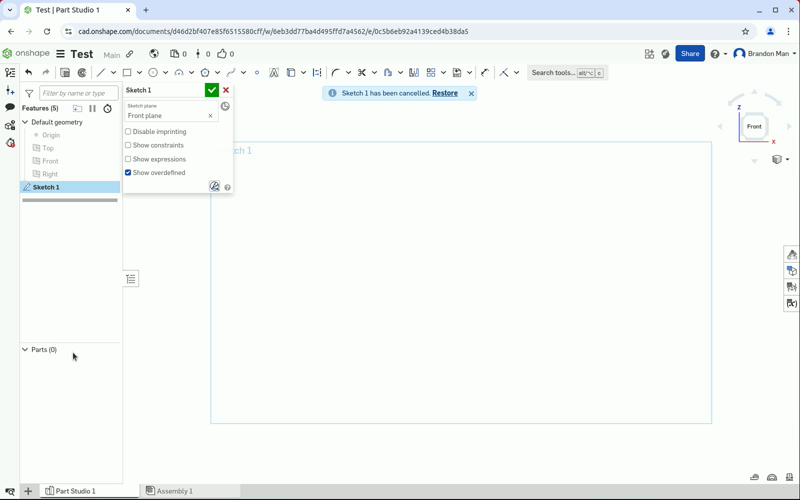
key(y)
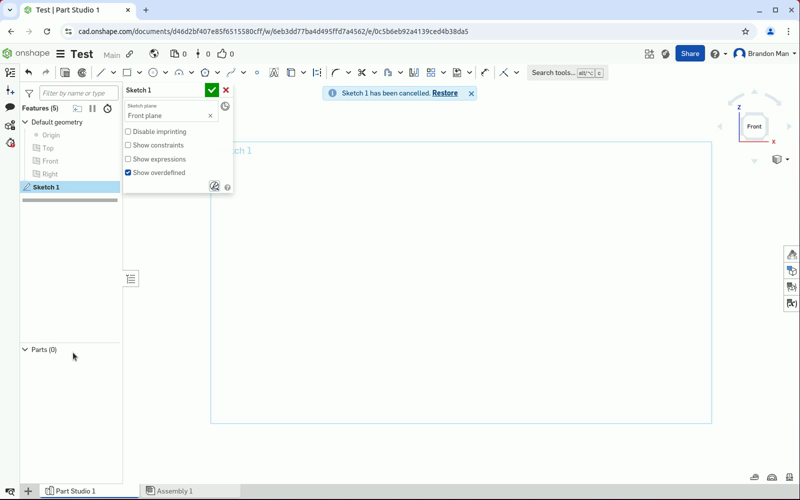
key(l)
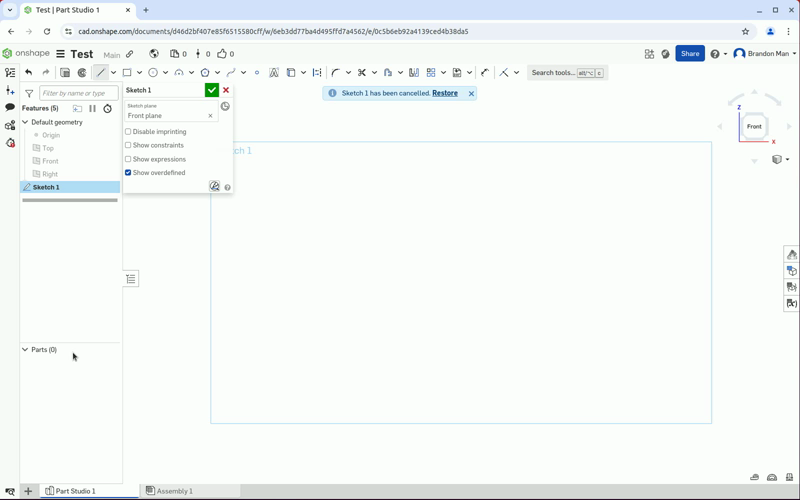
key_down(shift)
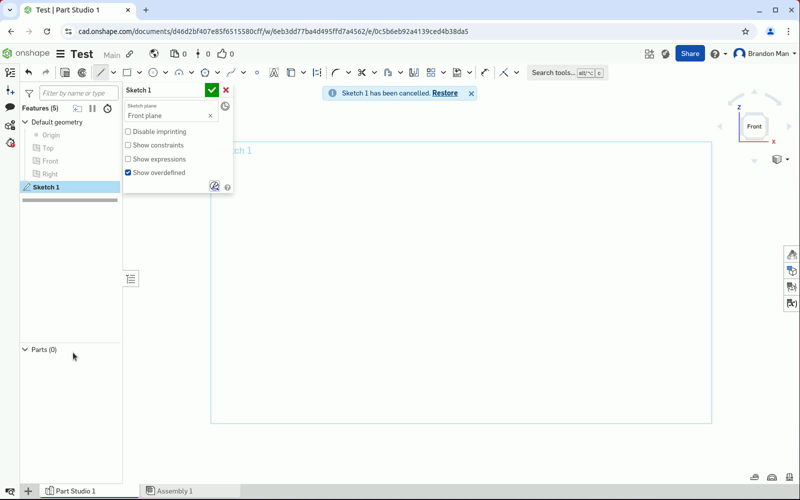
mouse_move(460, 282)
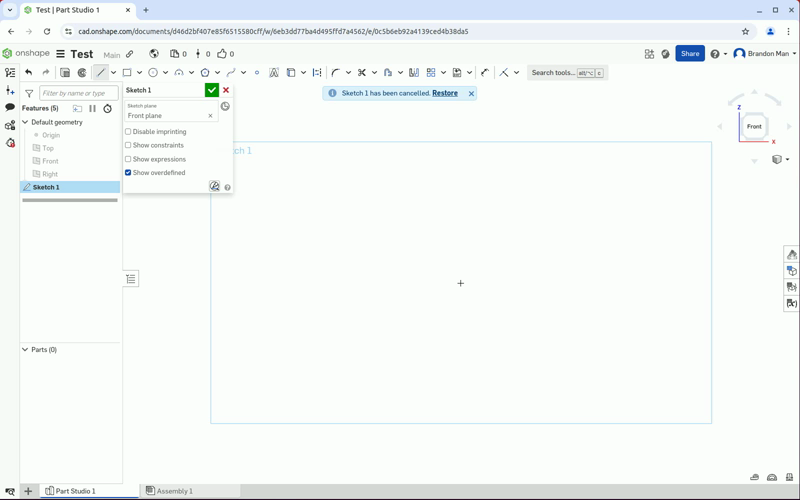
click(460, 282)
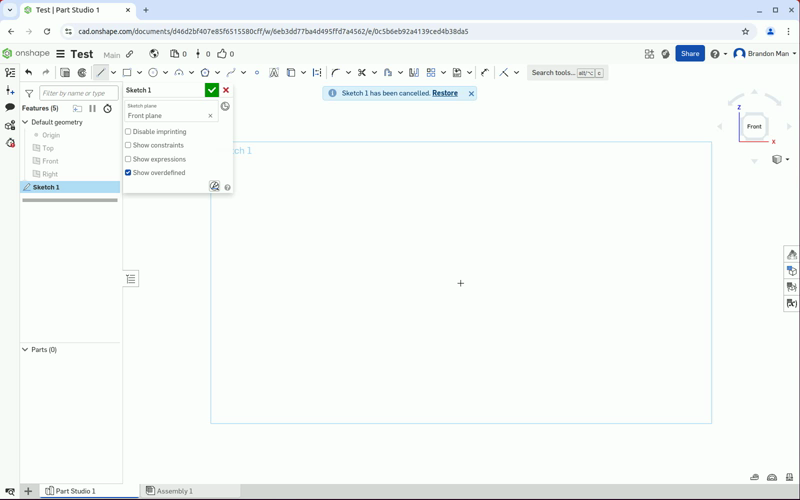
key_up(shift)
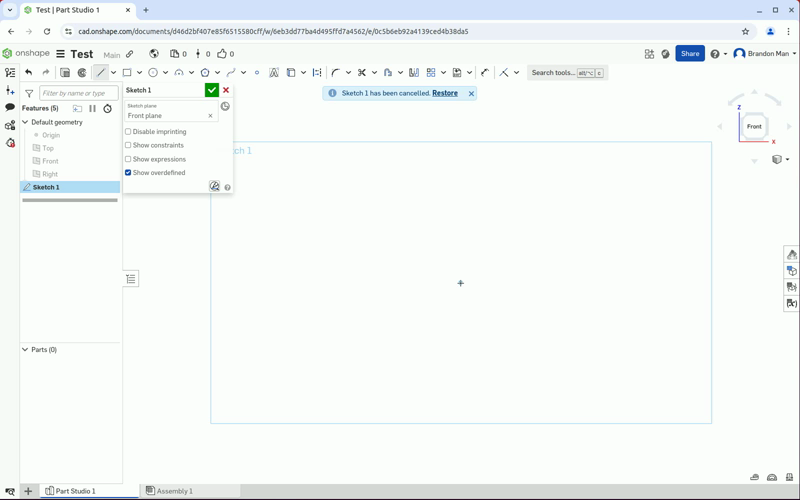
key_down(shift)
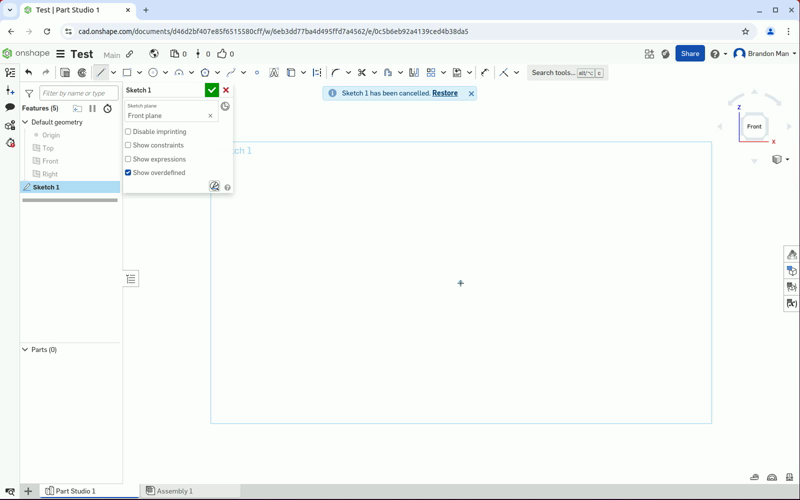
mouse_move(573, 282)
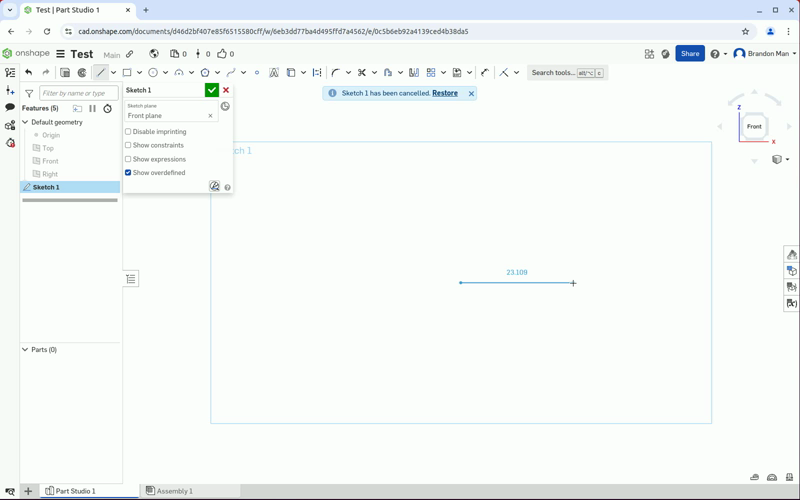
click(573, 282)
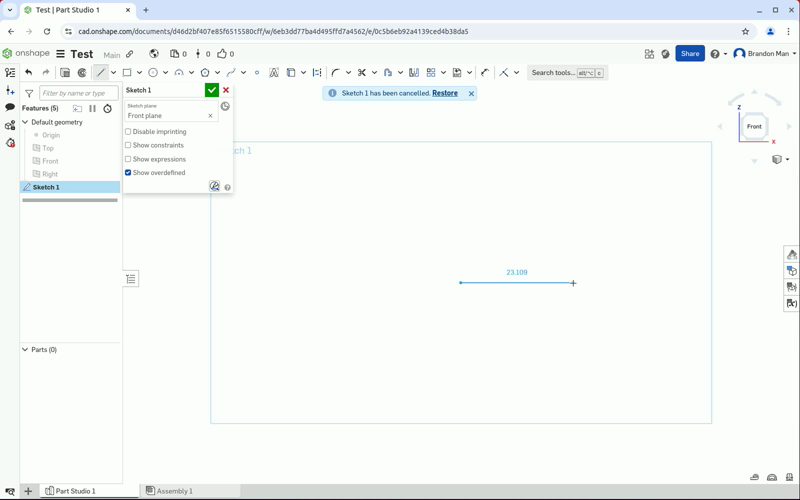
key_up(shift)
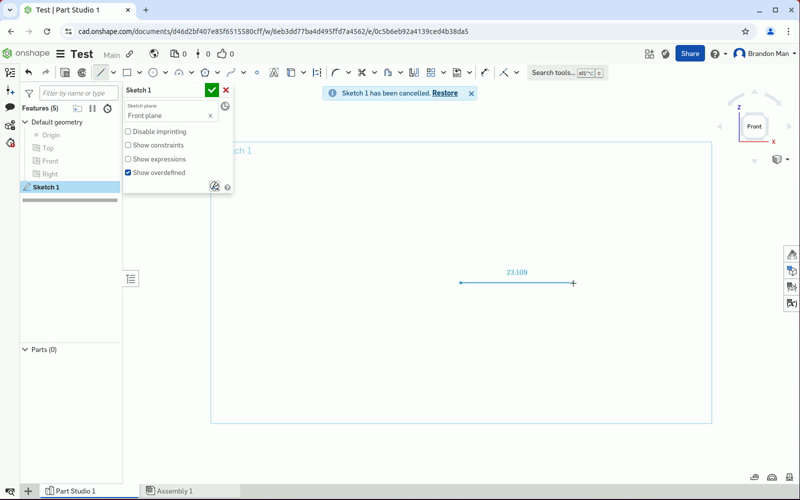
key_down(shift)
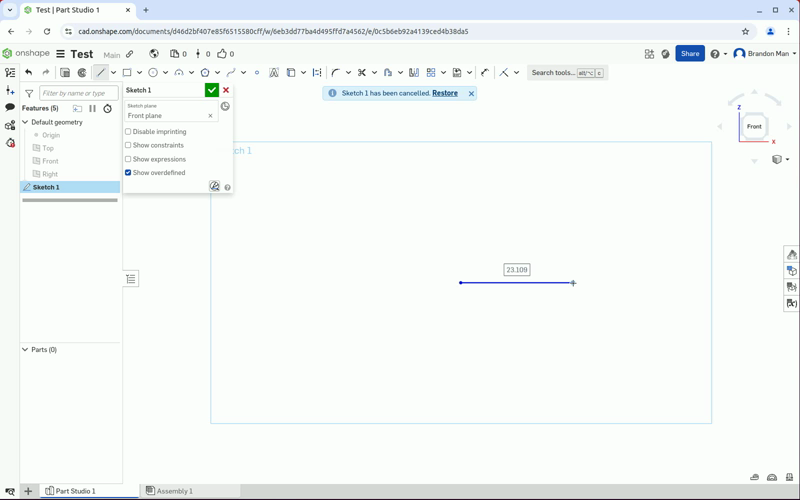
mouse_move(573, 209)
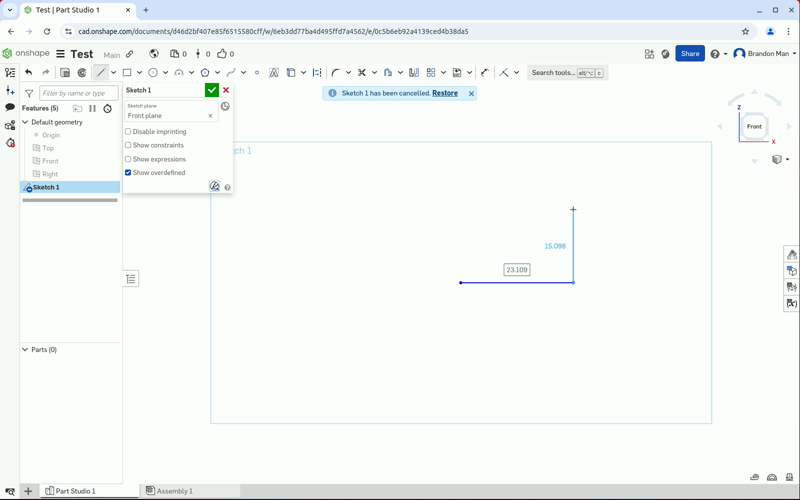
click(573, 209)
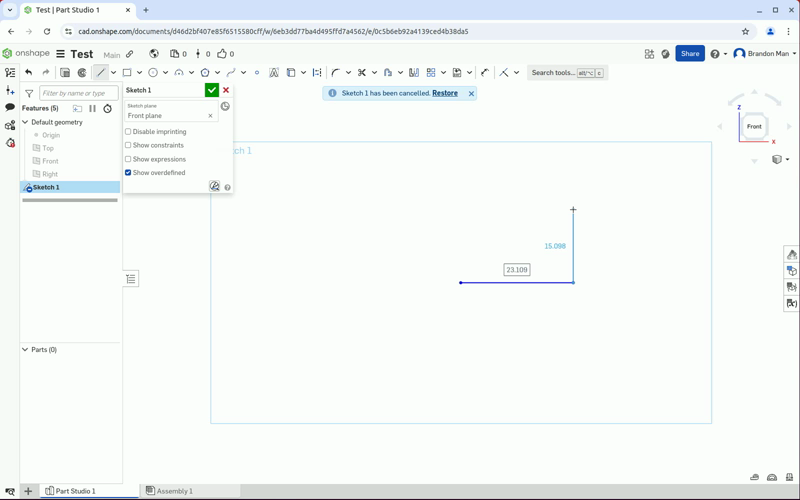
key_up(shift)
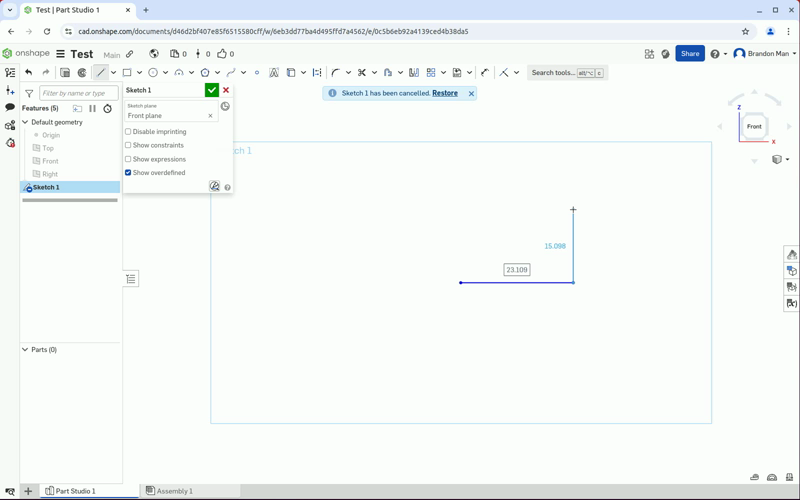
key_down(shift)
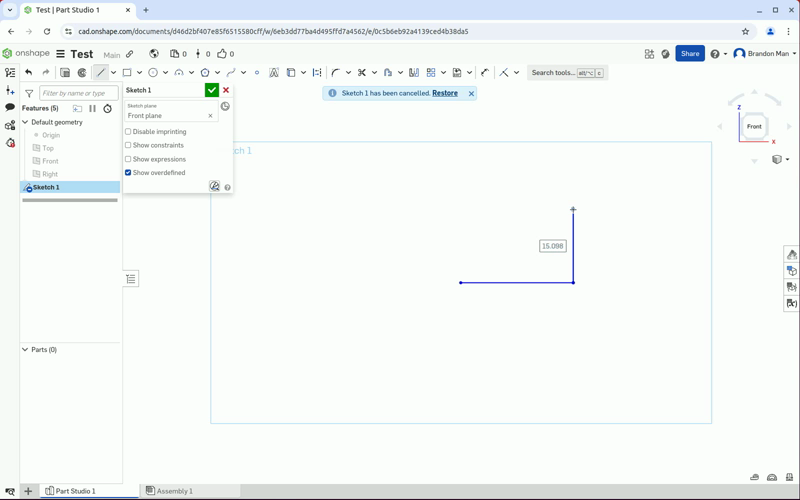
mouse_move(460, 209)
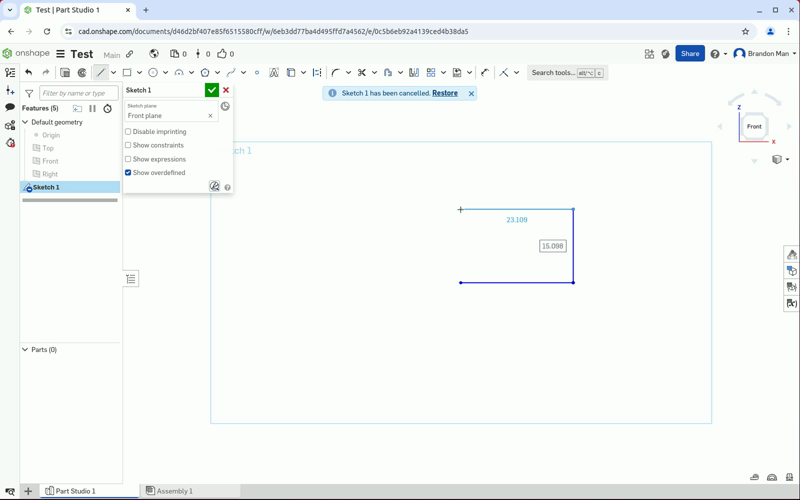
click(460, 209)
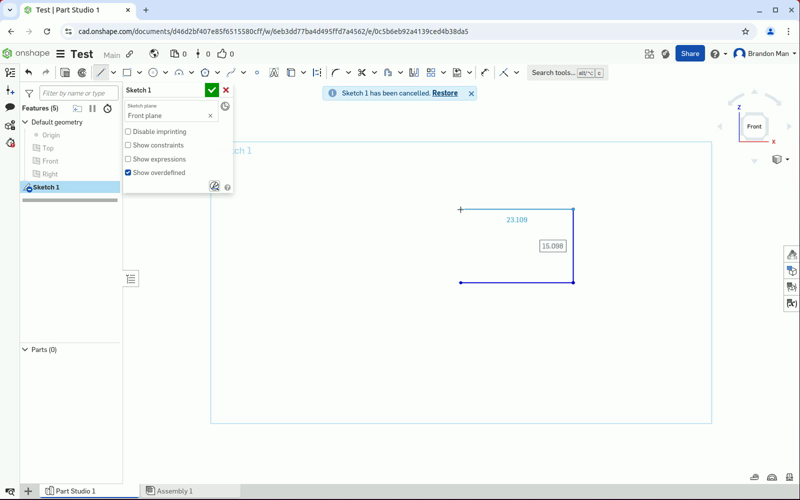
key_up(shift)
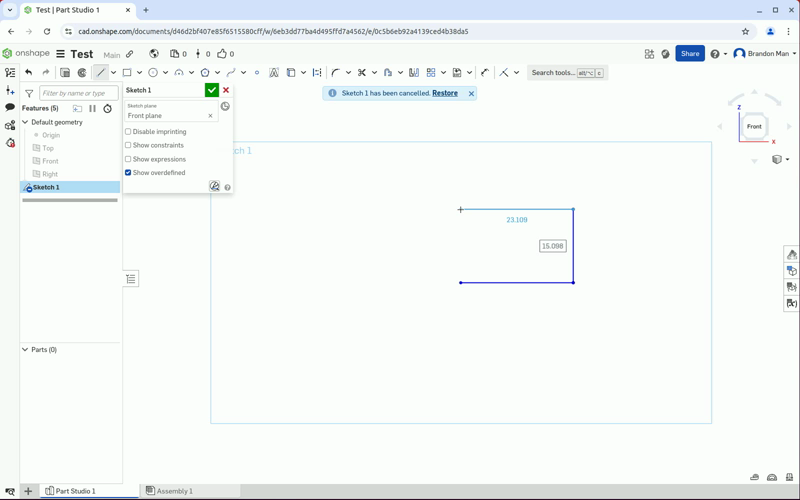
key_down(shift)
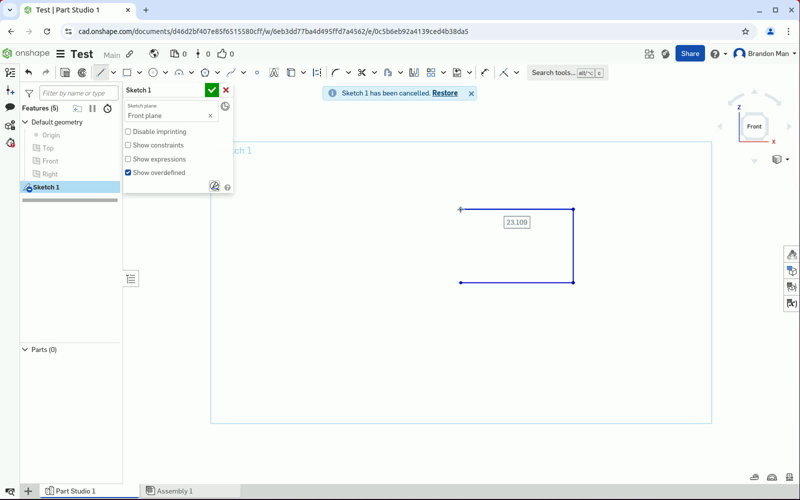
mouse_move(460, 282)
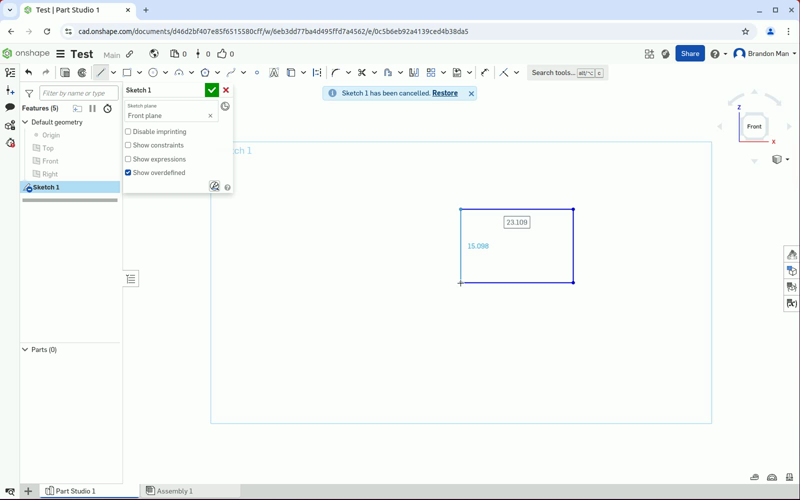
key_up(shift)
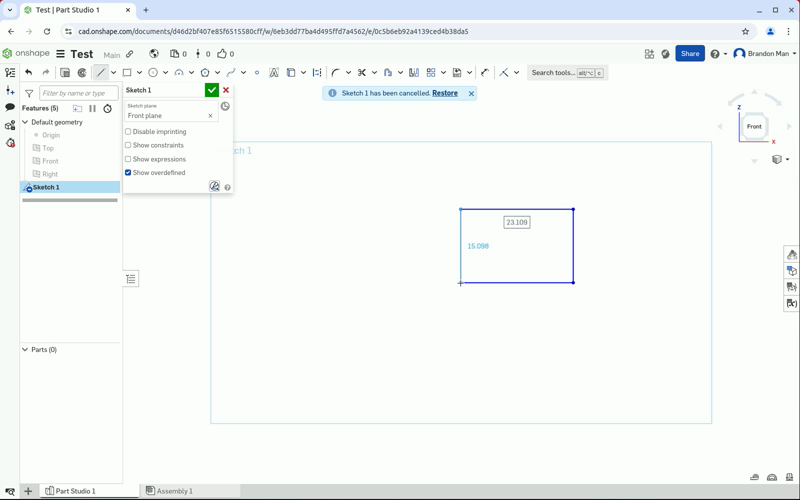
click(460, 282)
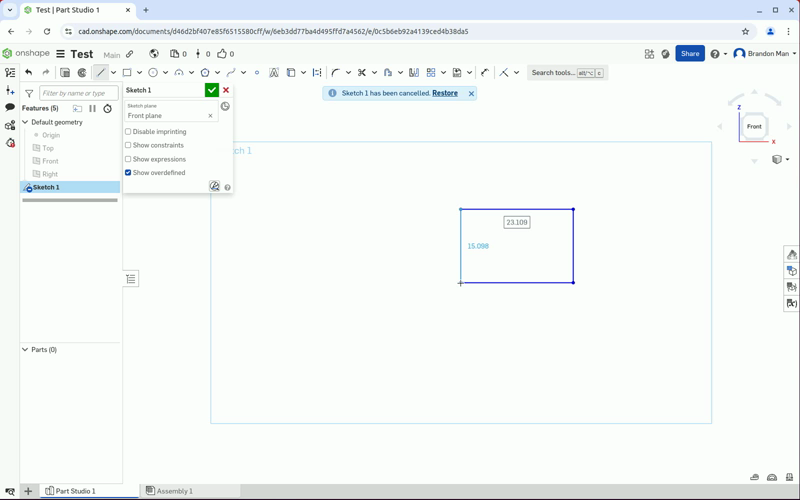
key(esc)
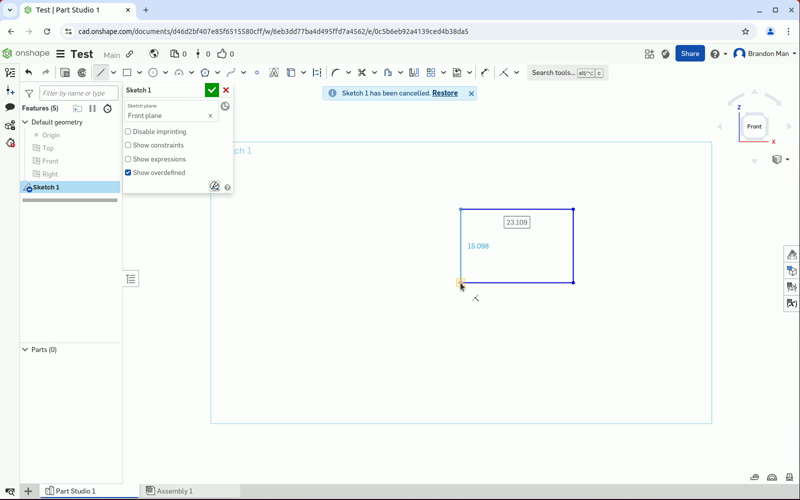
mouse_move(547, 256)
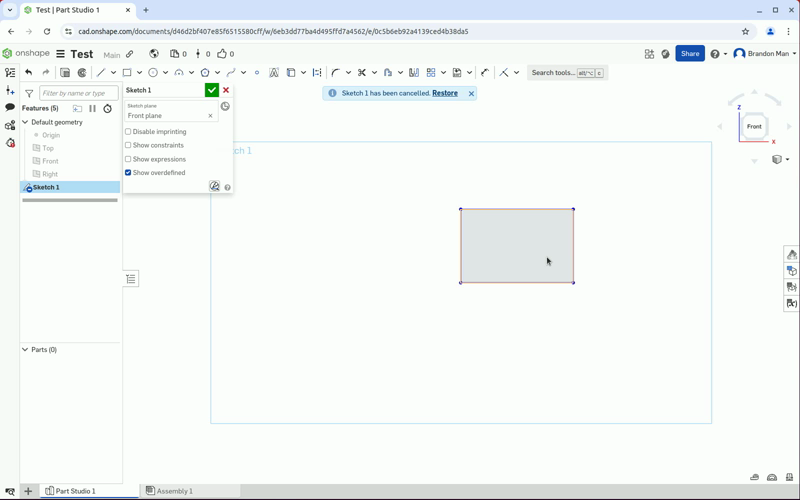
click(547, 256)
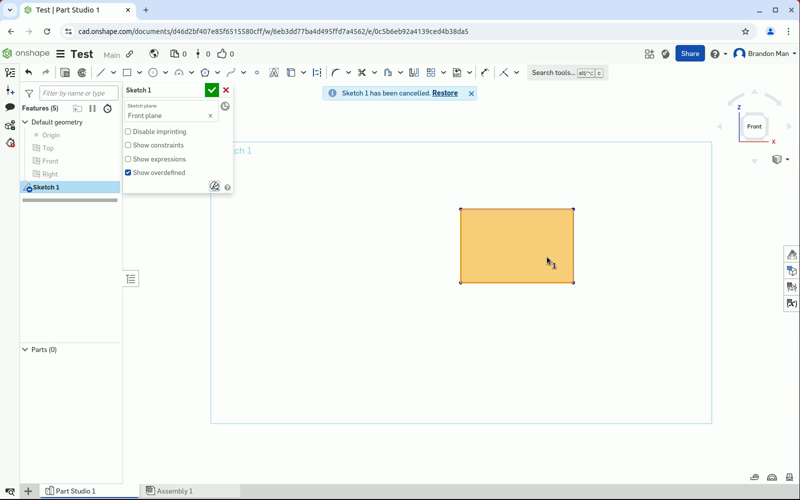
mouse_move(73, 352)
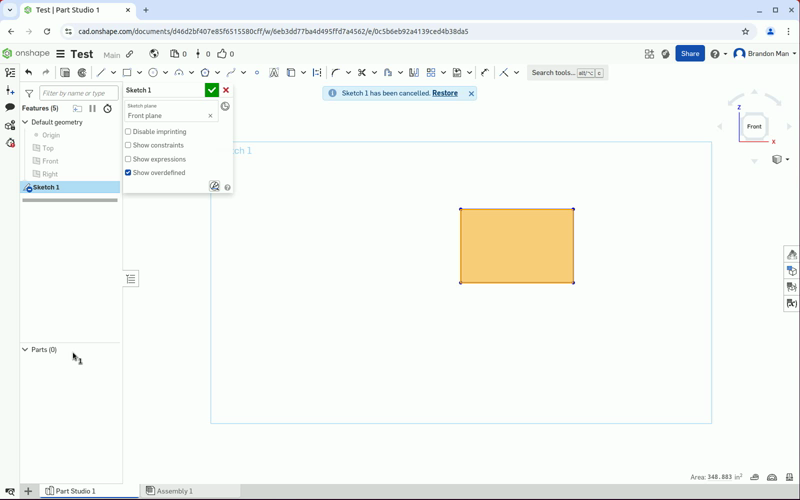
key(shift+y)
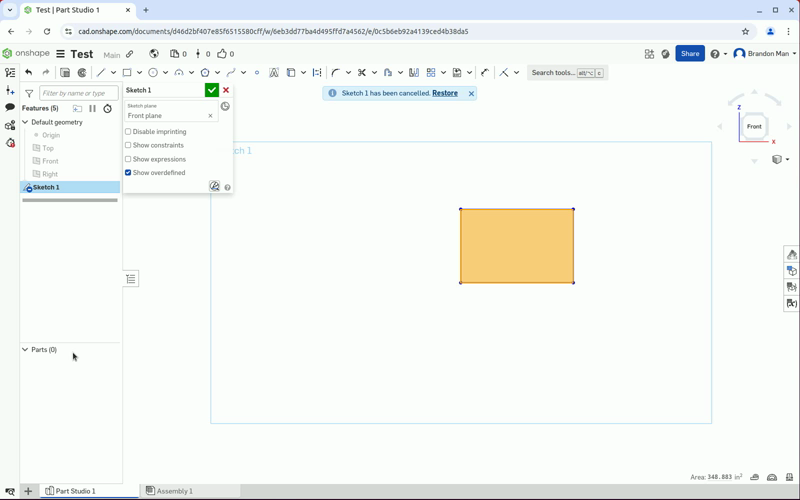
key(shift+e)
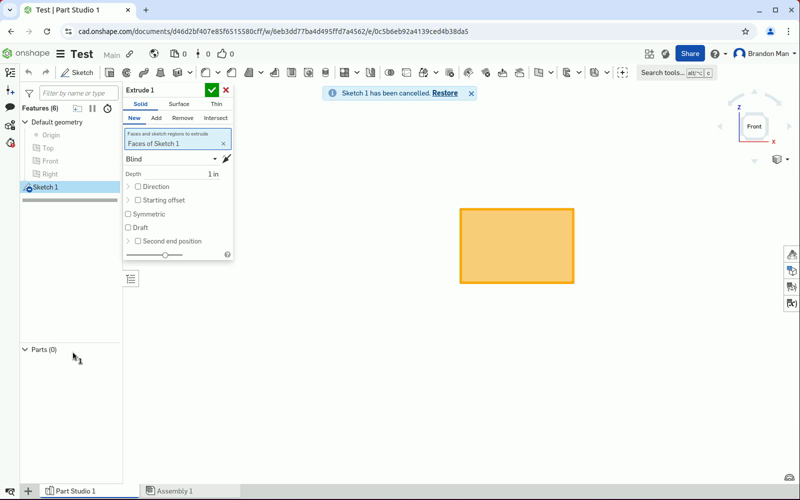
mouse_move(143, 106)
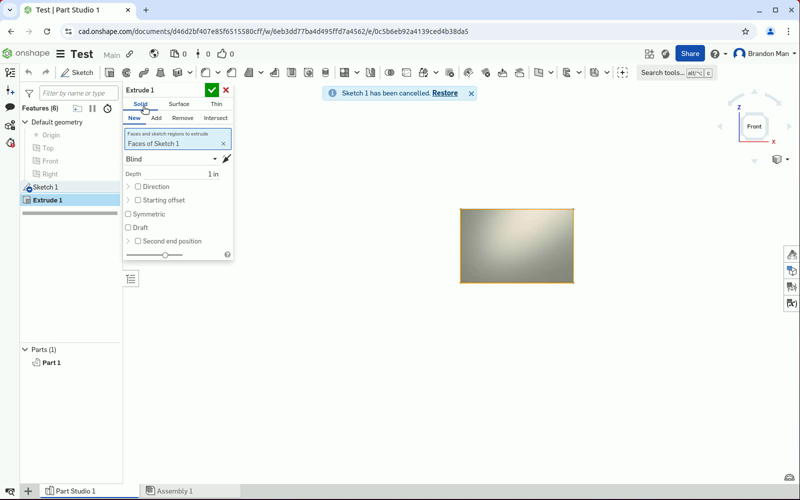
click(143, 106)
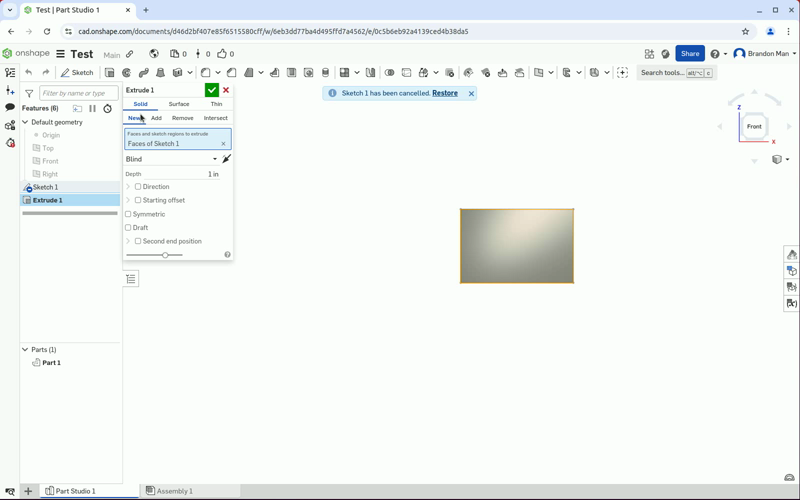
mouse_move(137, 120)
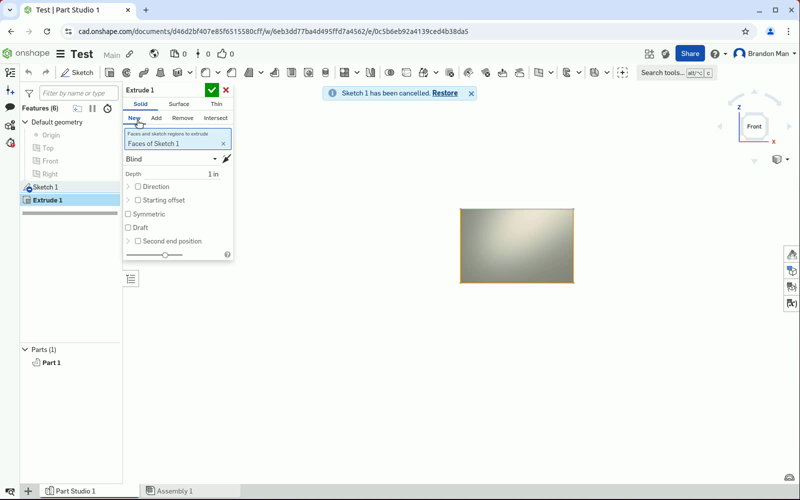
click(137, 120)
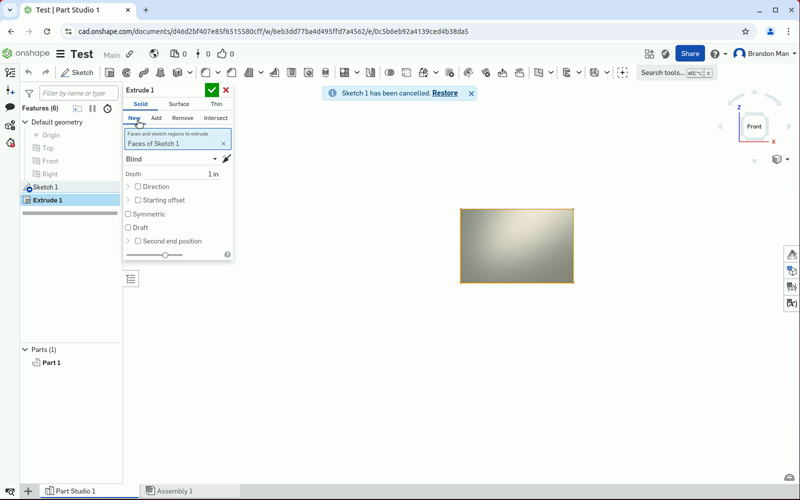
key(tab, 4)
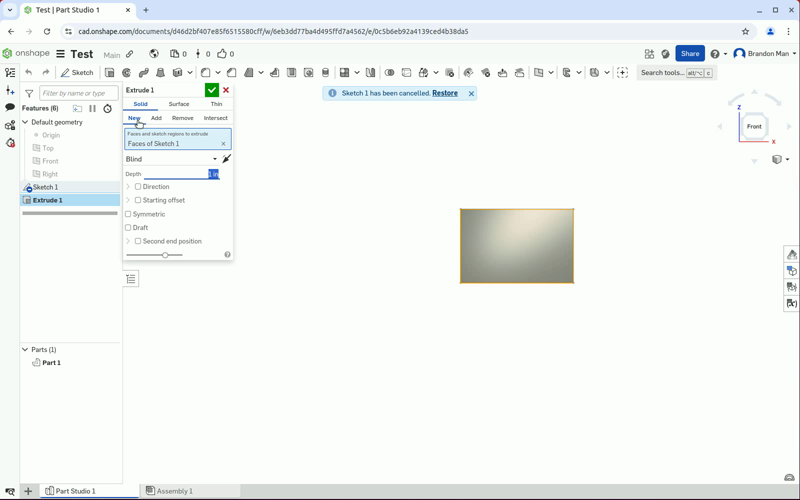
text(0.722)
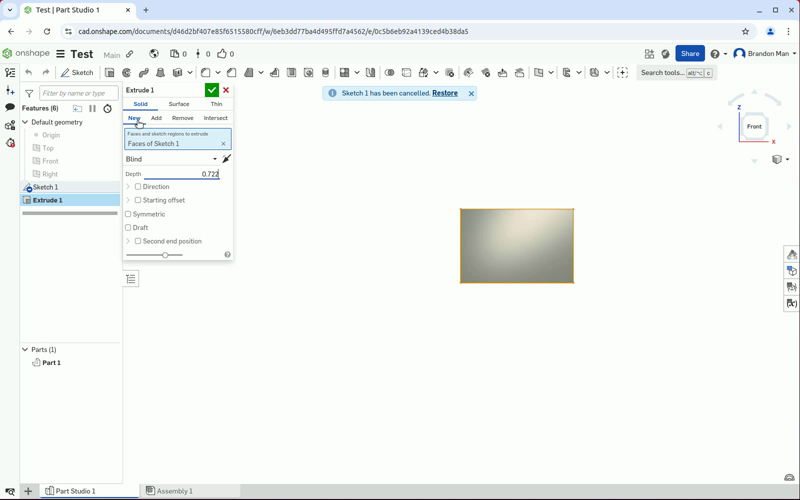
key(enter)
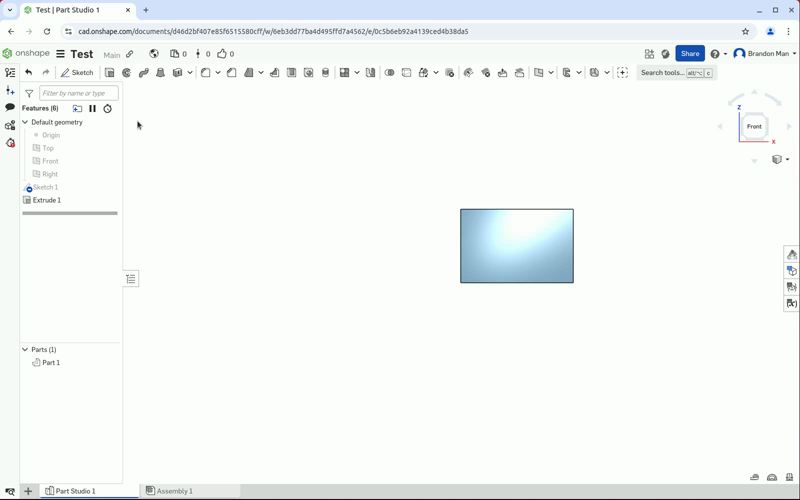
key(shift+h)
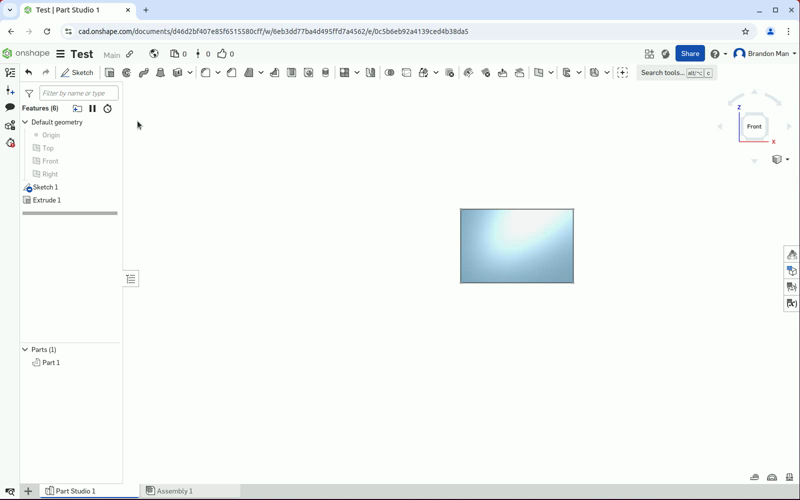
key(shift+h)
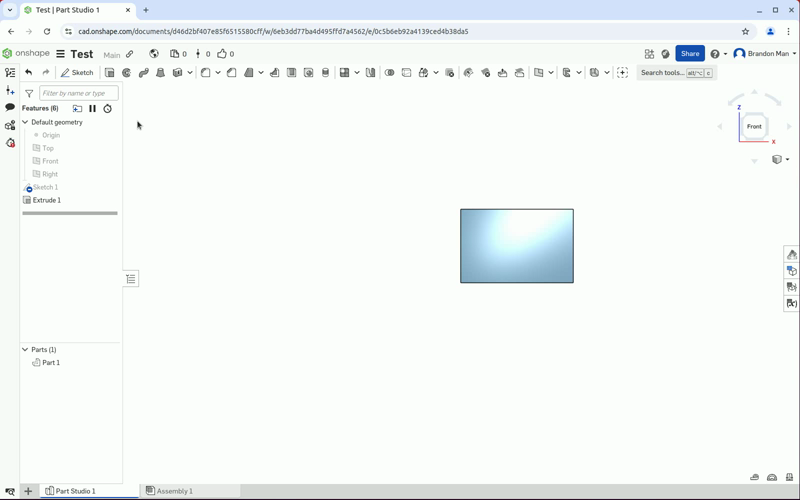
mouse_move(73, 189)
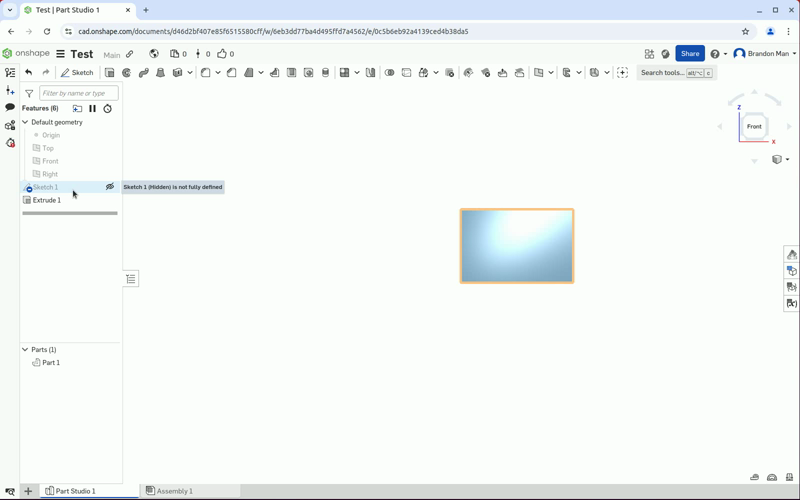
click(73, 189)
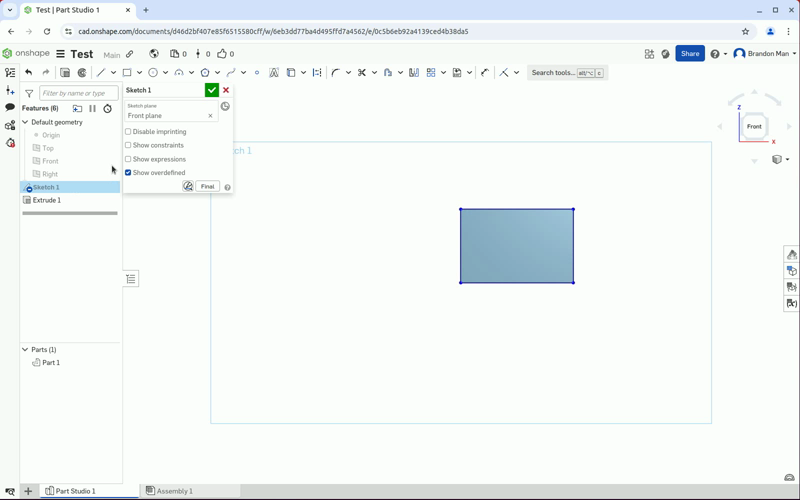
mouse_move(229, 92)
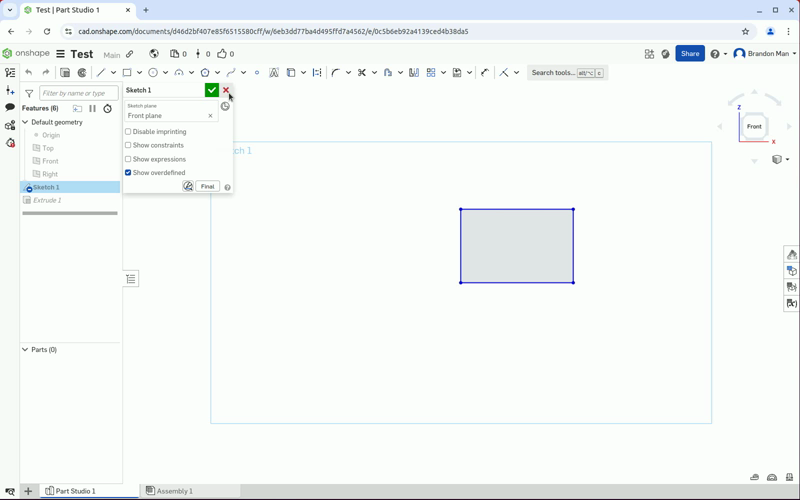
click(229, 92)
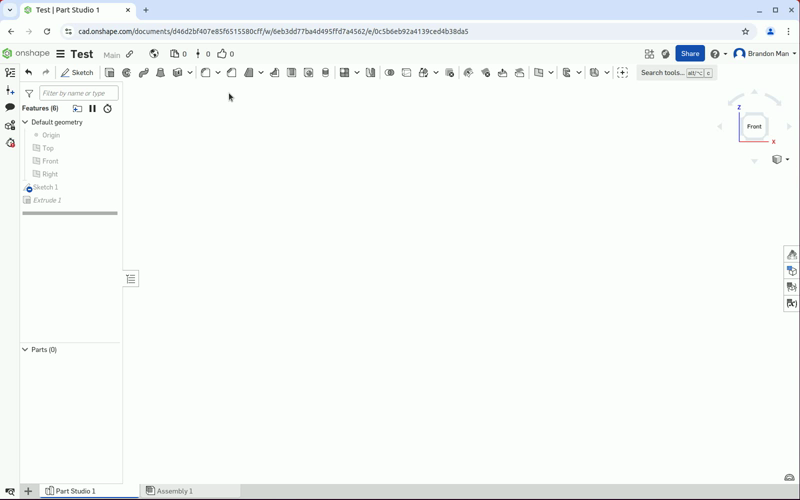
mouse_move(541, 75)
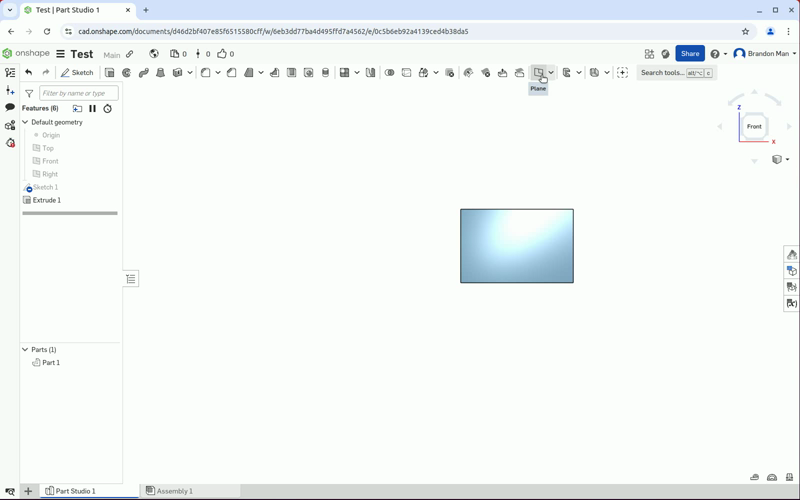
click(541, 75)
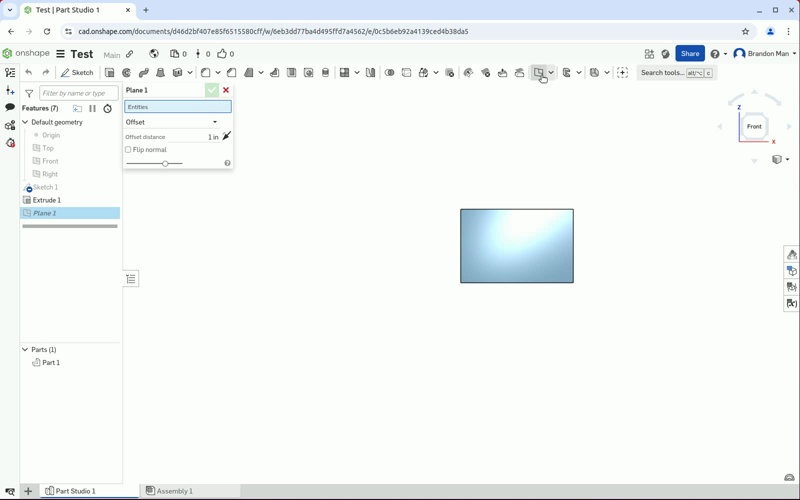
mouse_move(73, 163)
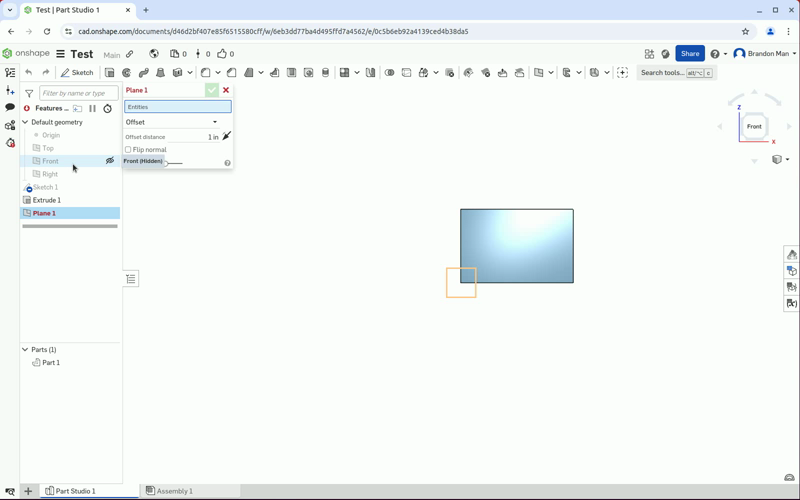
click(73, 163)
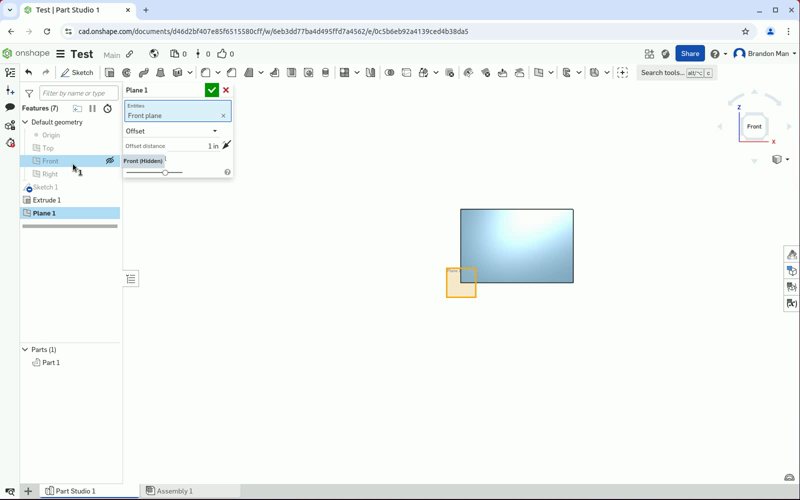
key(tab, 2)
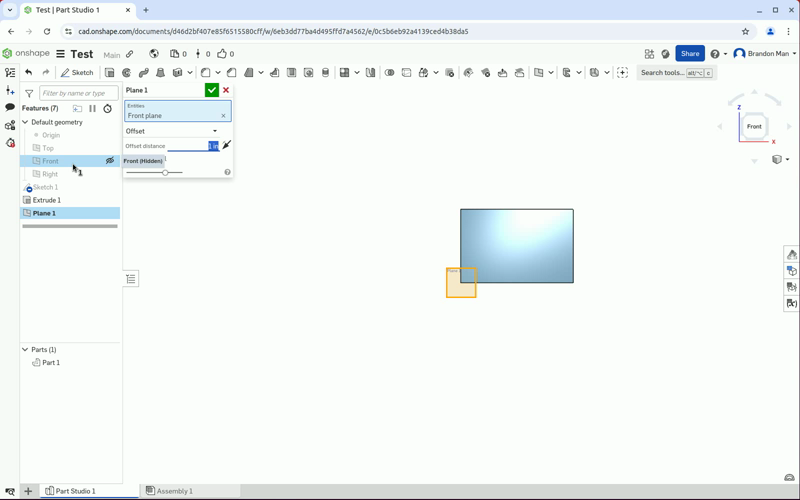
text(0.709)
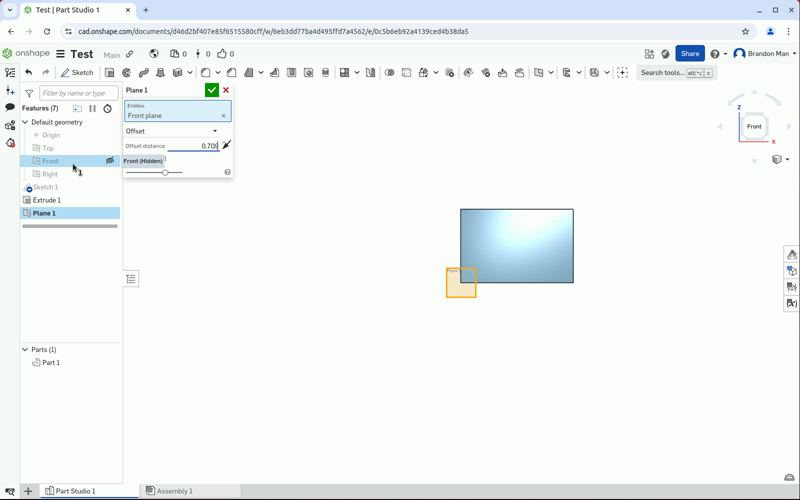
key(enter, 2)
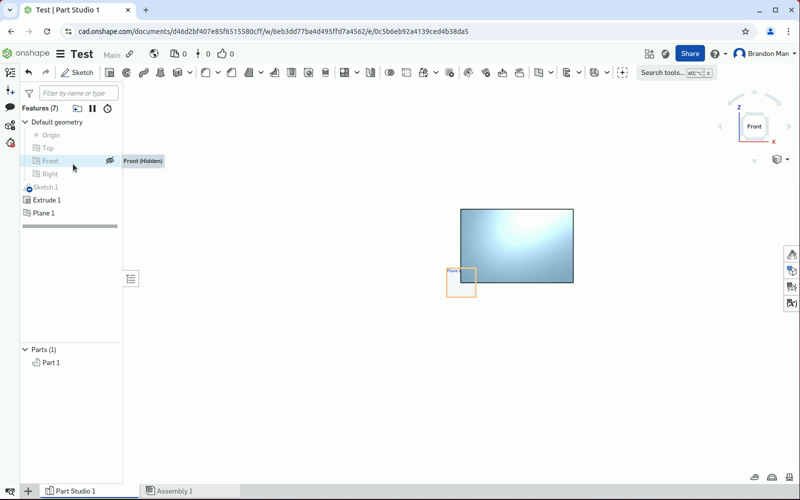
key(shift+s)
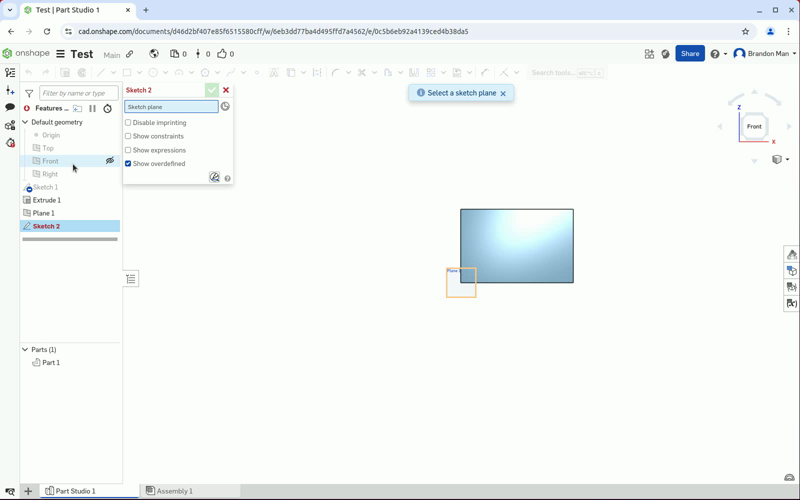
mouse_move(73, 215)
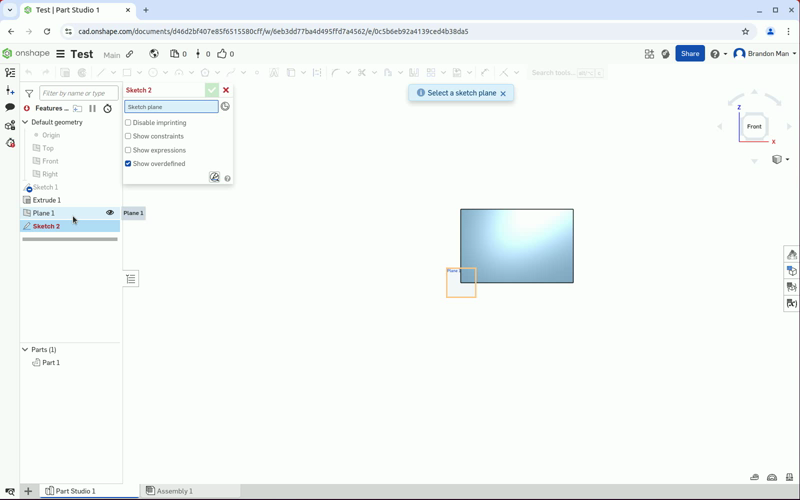
click(73, 215)
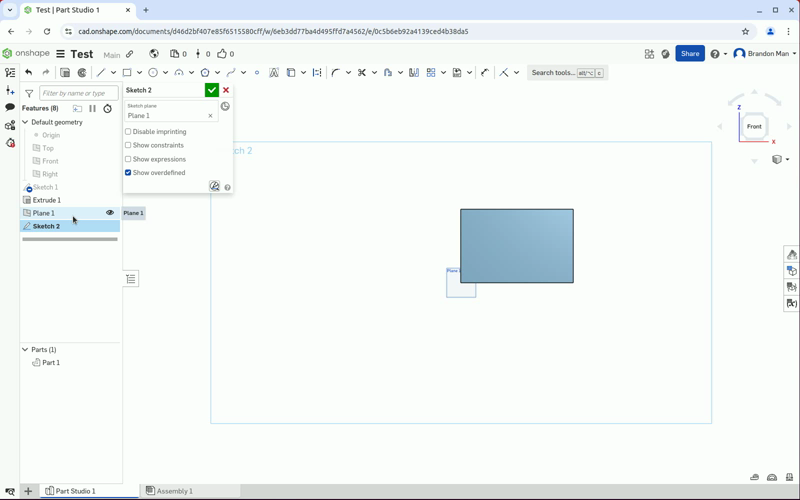
mouse_move(73, 352)
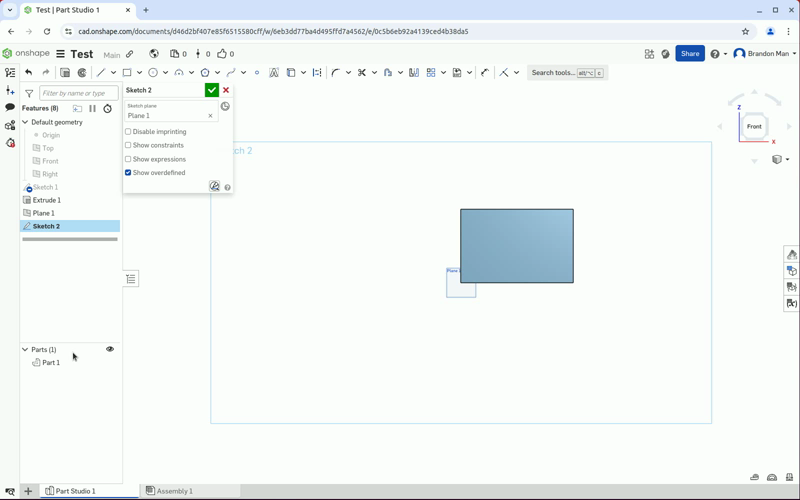
key(y)
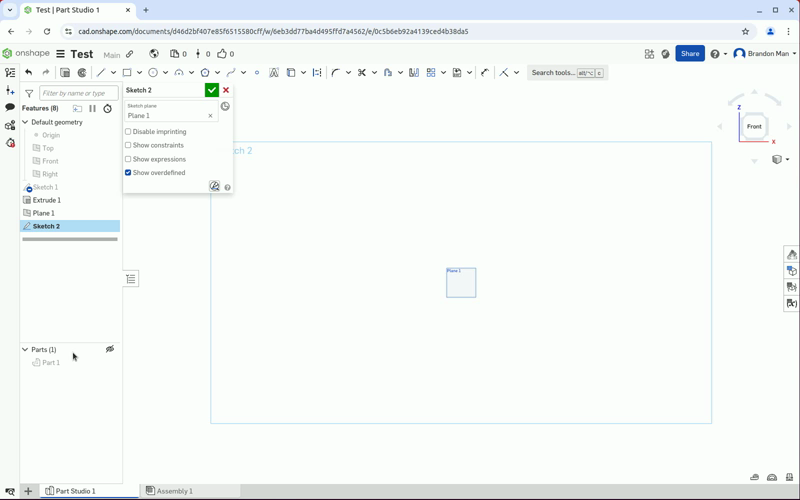
key(l)
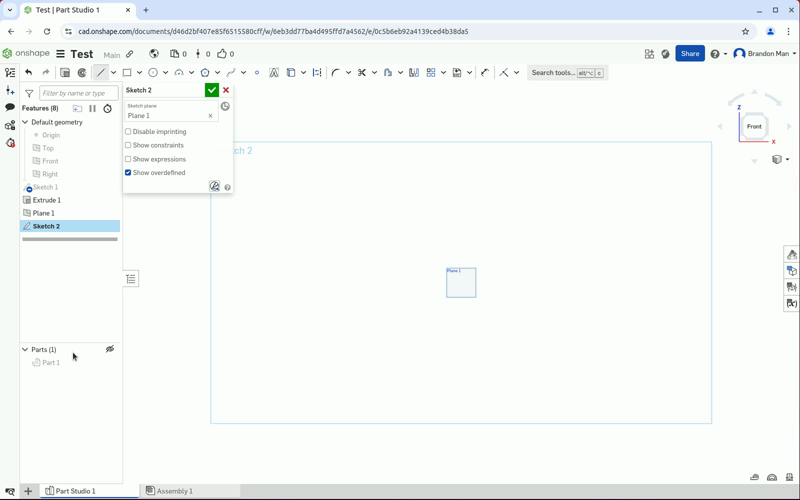
key_down(shift)
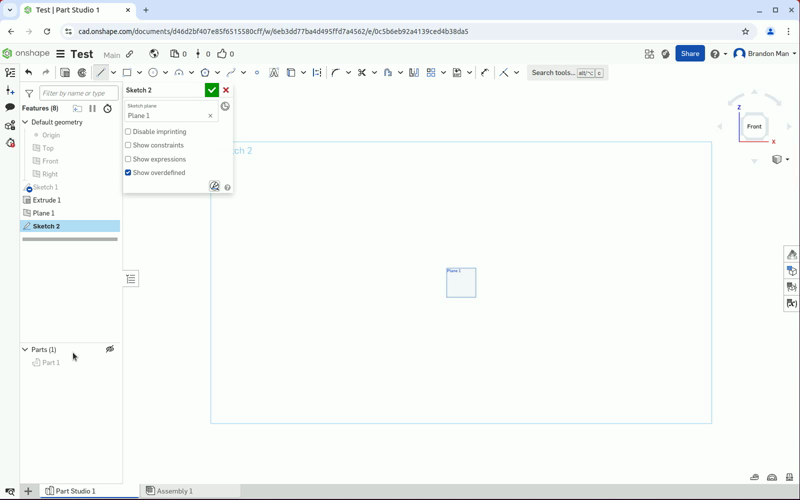
mouse_move(463, 280)
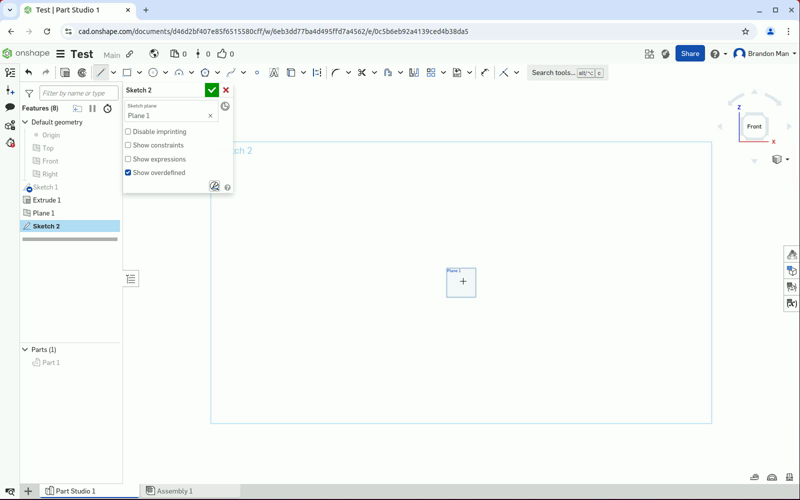
click(463, 280)
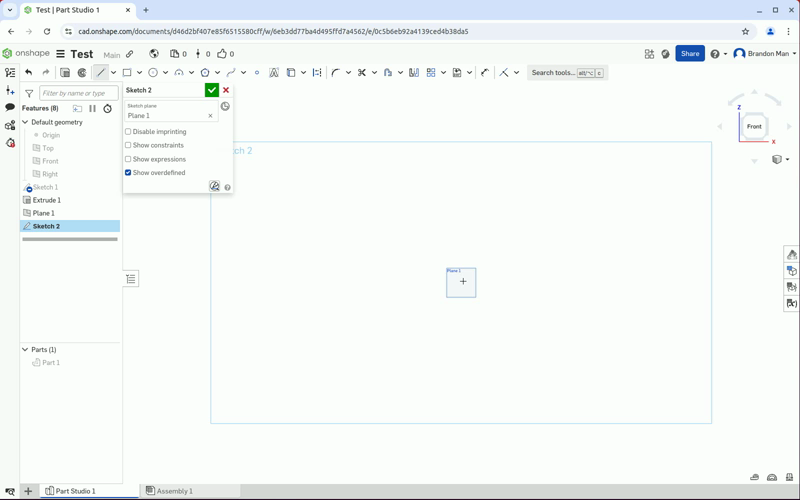
key_up(shift)
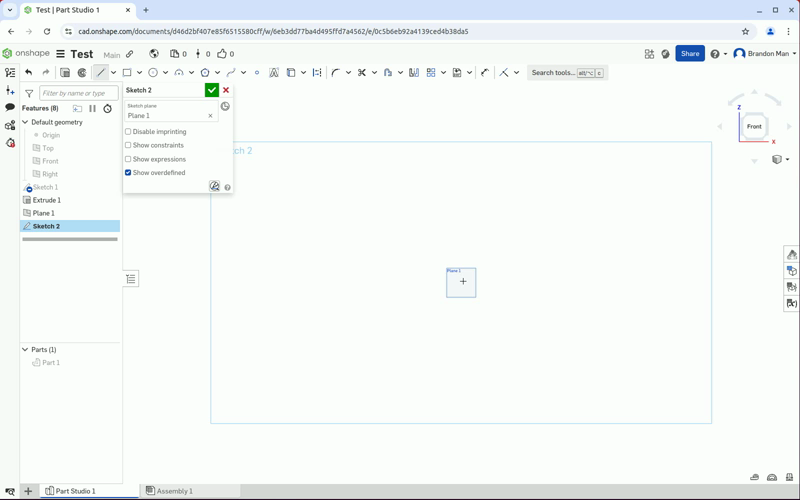
key_down(shift)
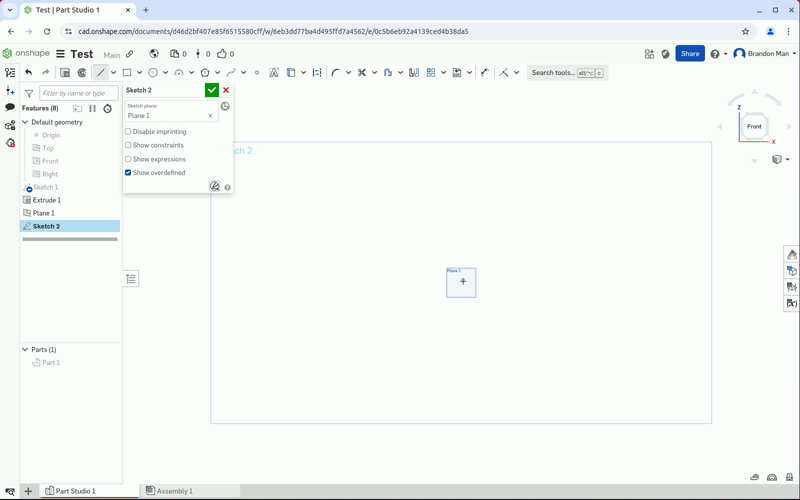
mouse_move(572, 280)
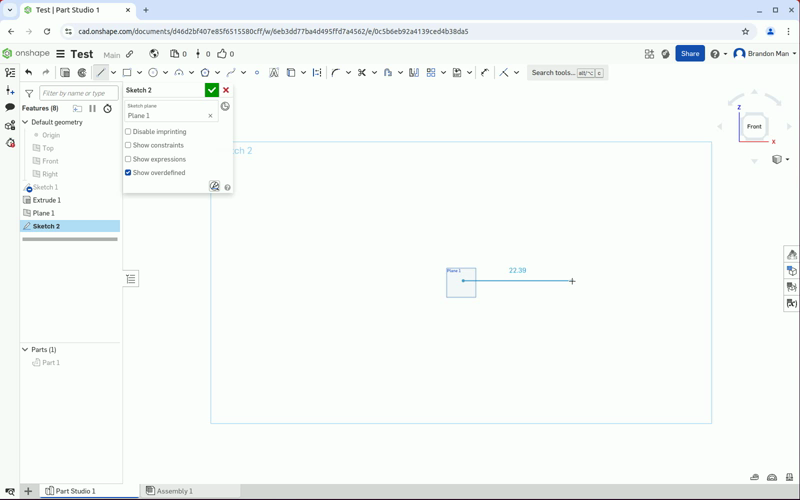
click(572, 280)
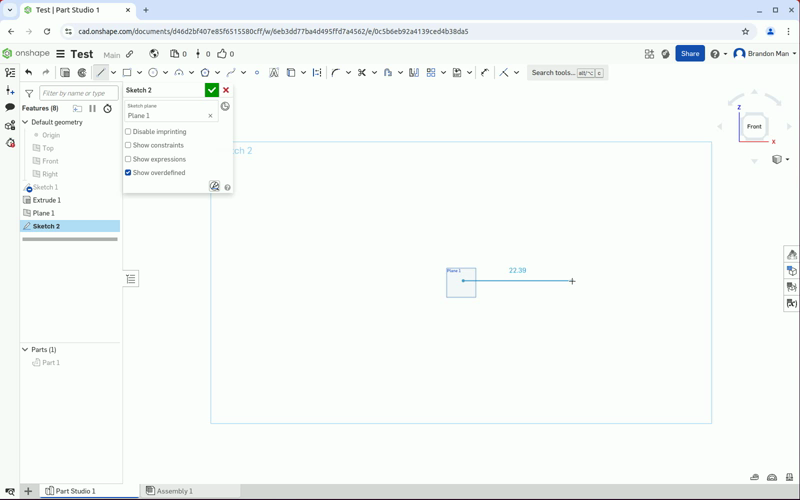
key_up(shift)
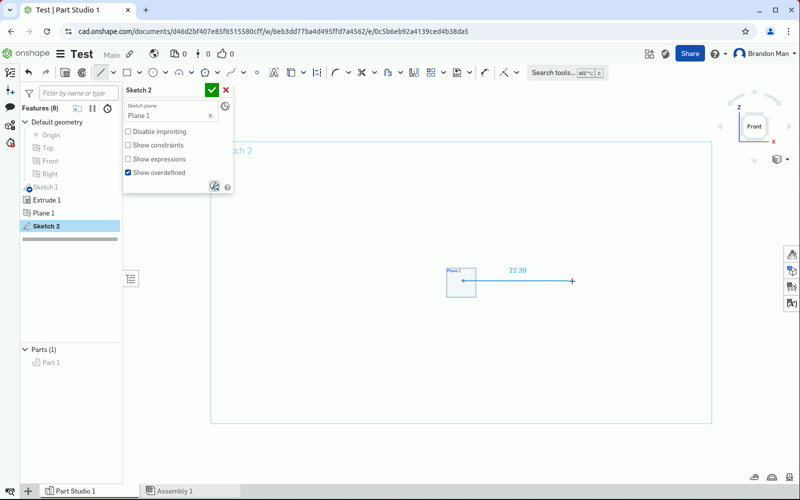
key_down(shift)
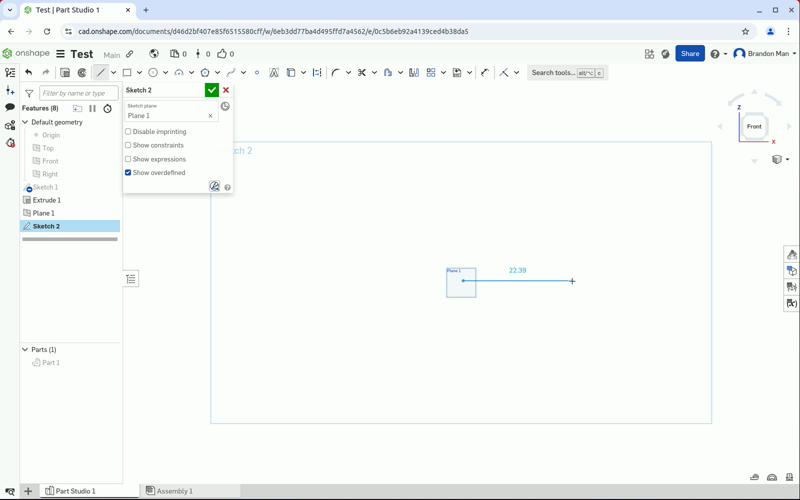
mouse_move(572, 210)
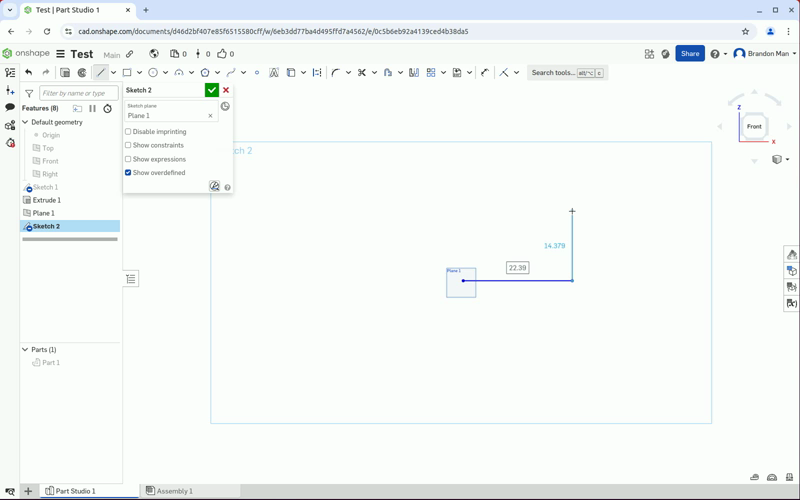
click(572, 210)
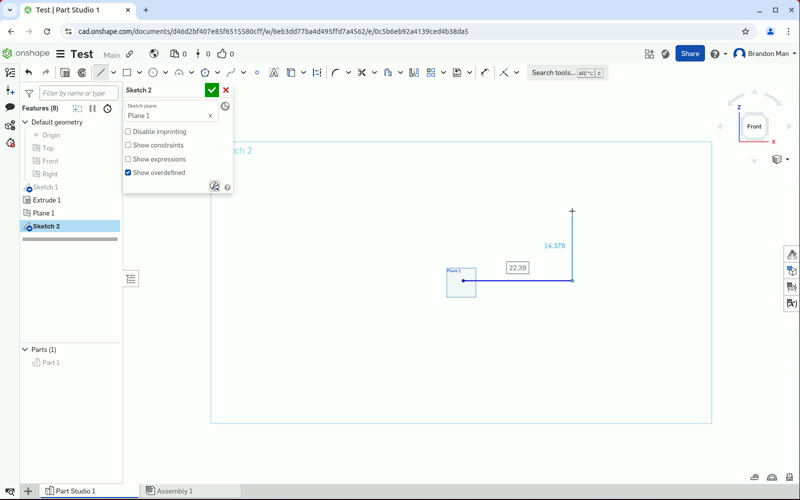
key_up(shift)
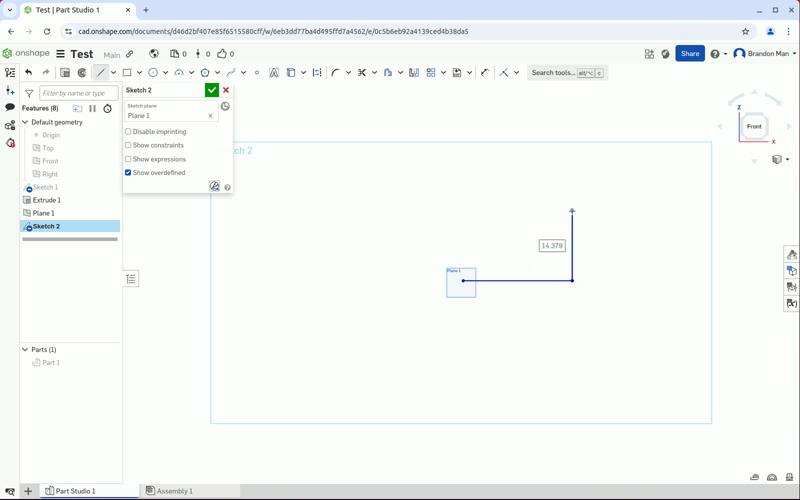
key_down(shift)
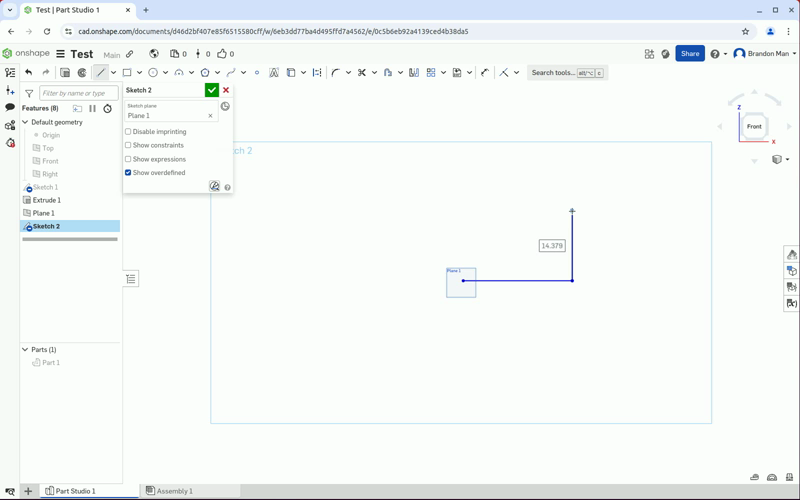
mouse_move(463, 210)
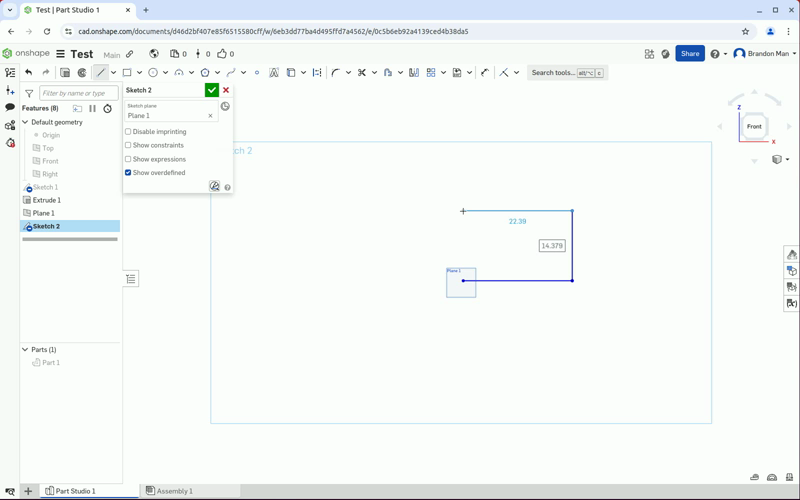
click(463, 210)
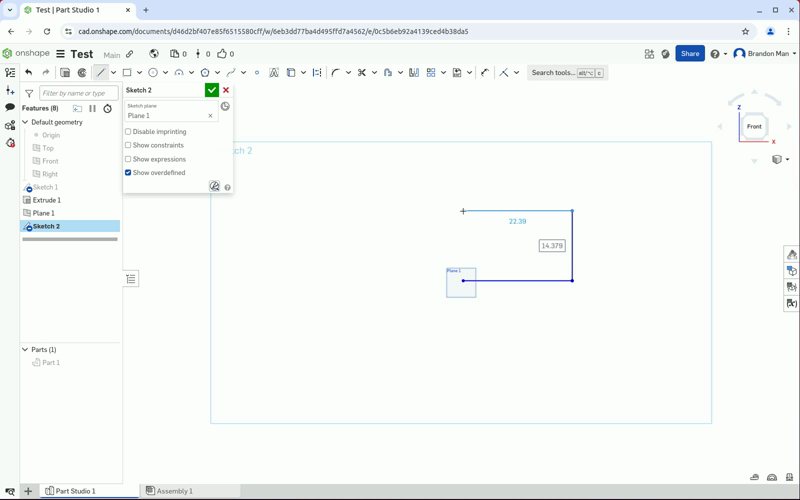
key_up(shift)
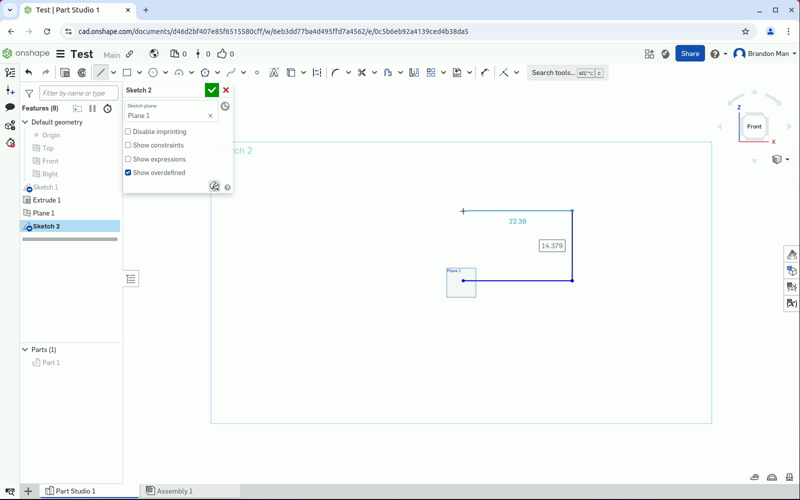
key_down(shift)
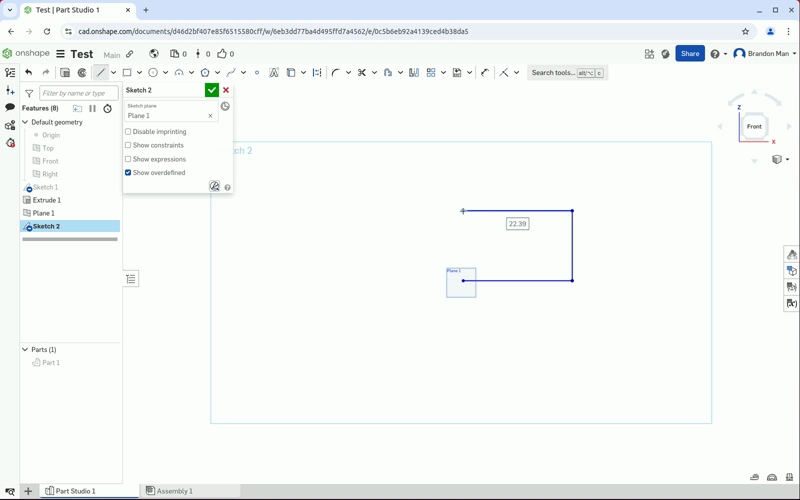
mouse_move(463, 280)
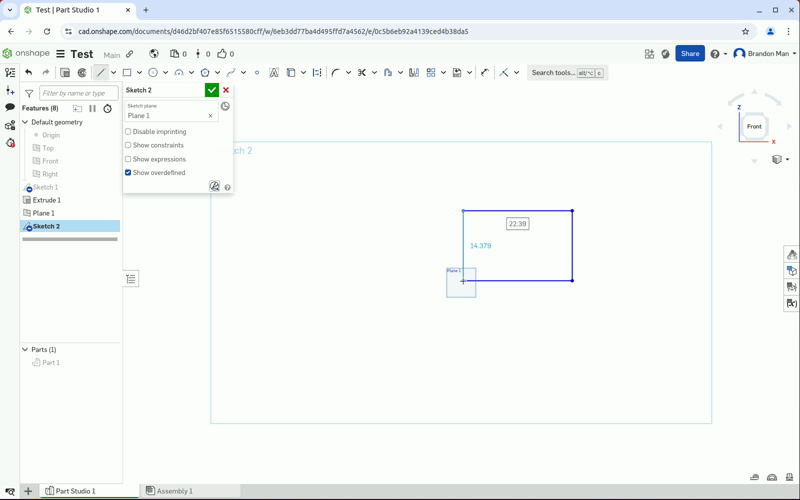
key_up(shift)
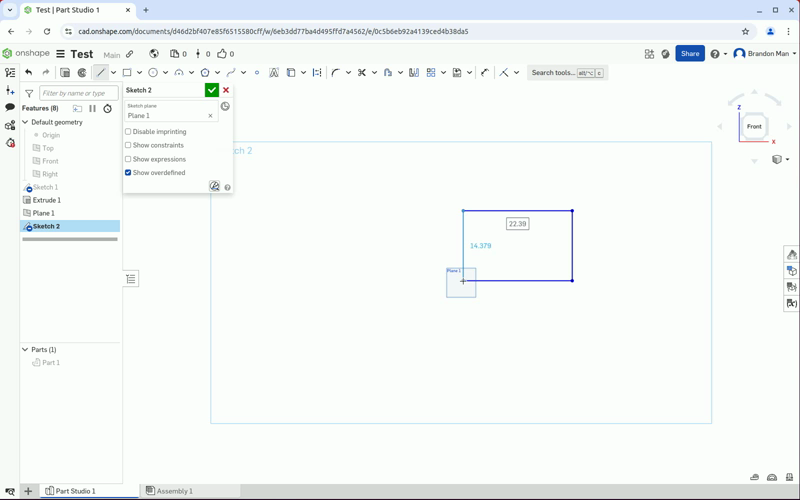
click(463, 280)
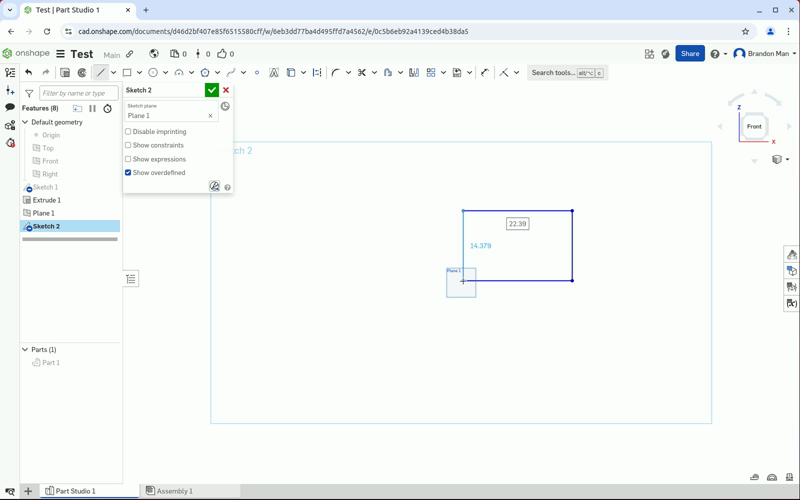
key(esc)
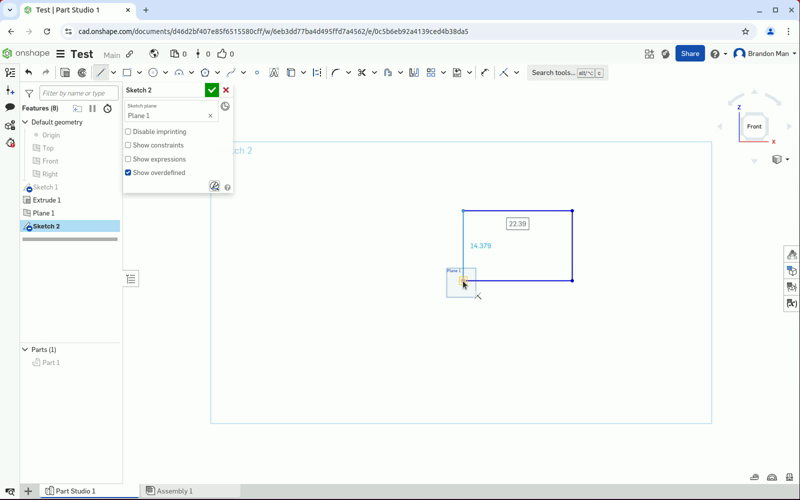
mouse_move(524, 250)
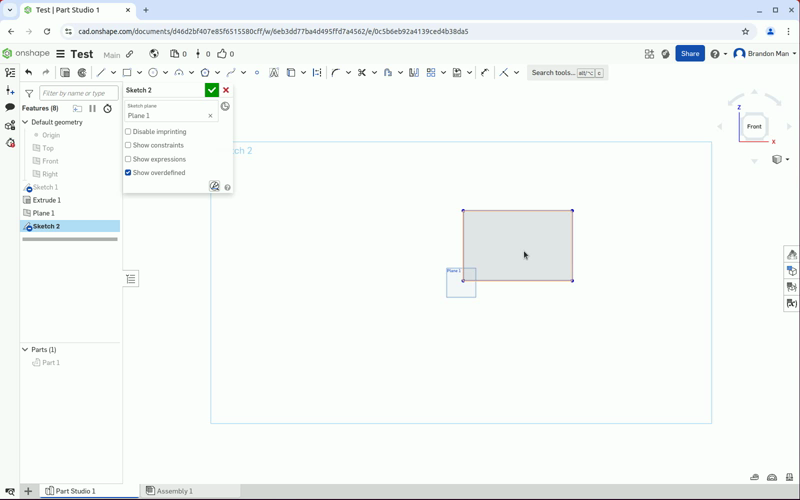
click(524, 250)
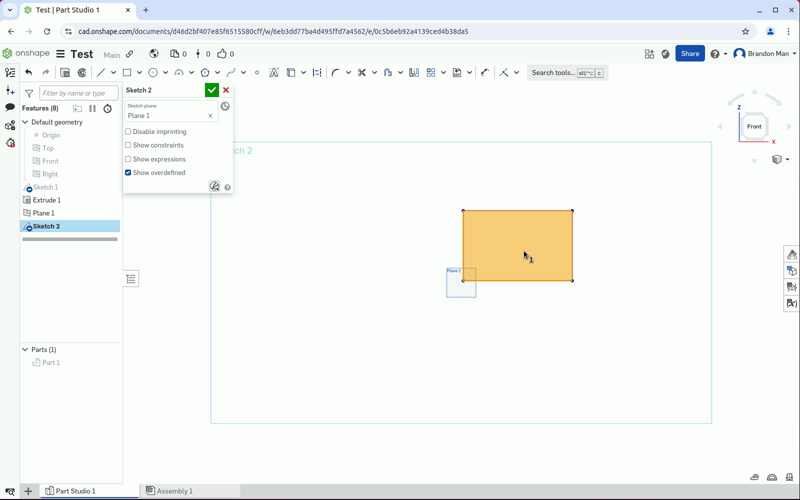
mouse_move(73, 352)
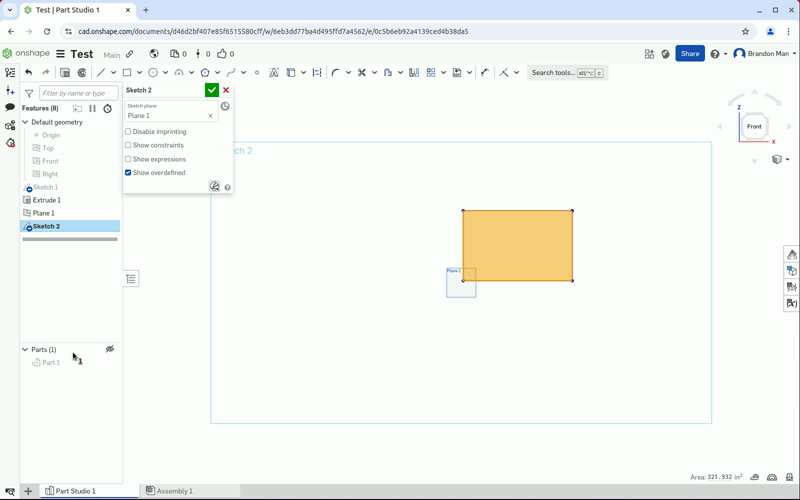
key(shift+y)
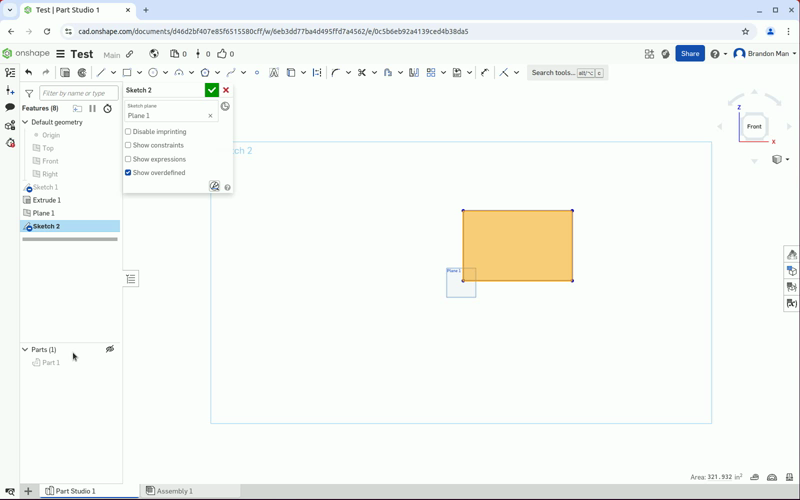
key(shift+e)
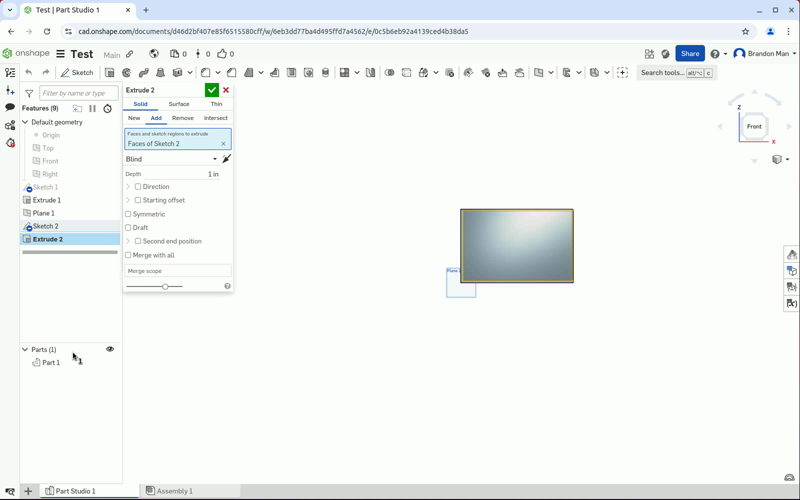
mouse_move(143, 106)
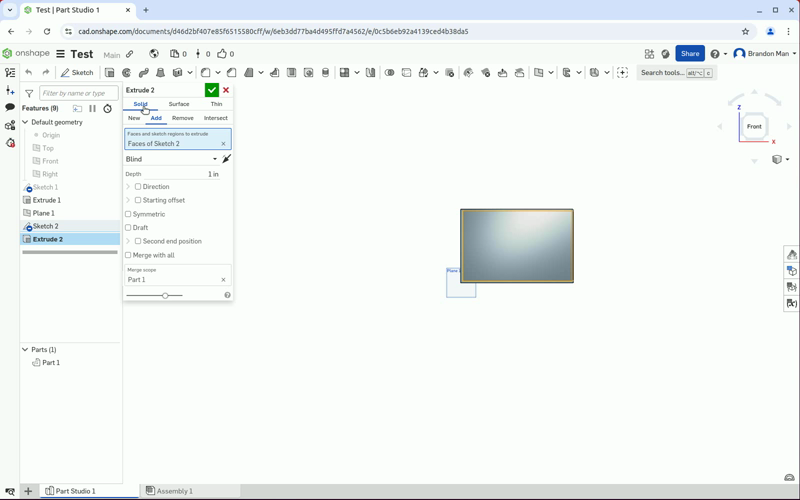
click(143, 106)
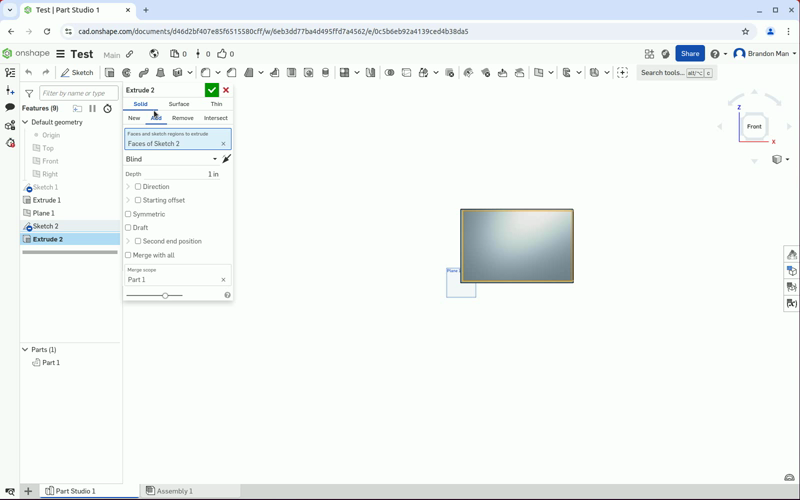
mouse_move(186, 120)
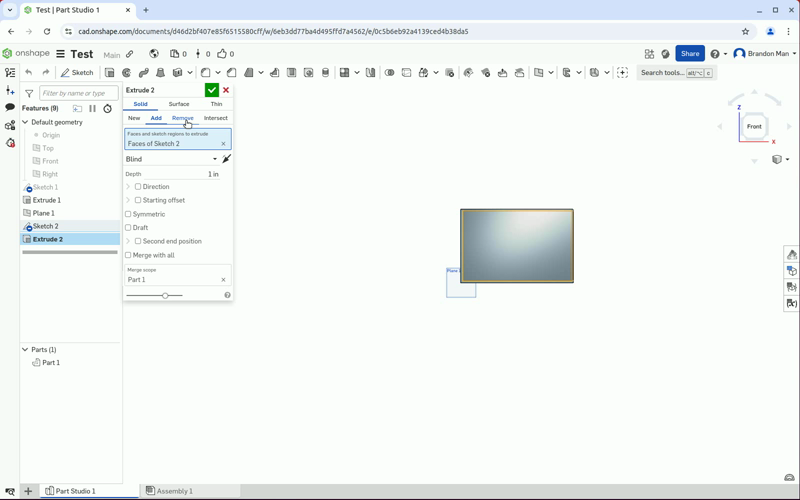
click(186, 120)
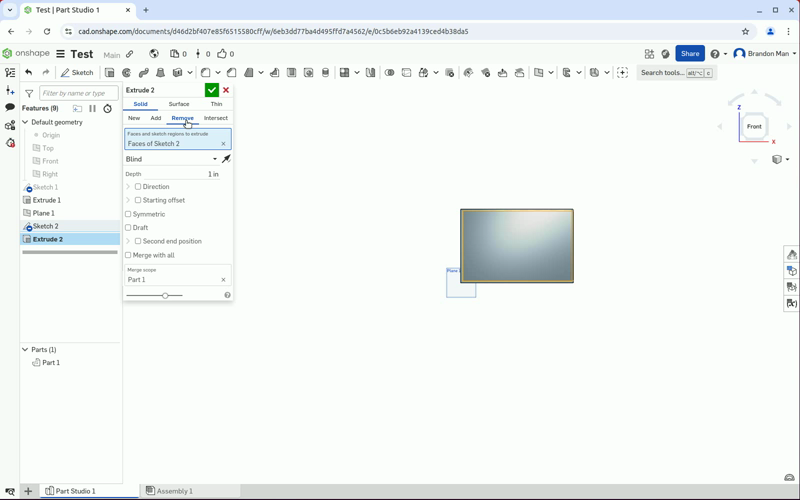
key(tab, 4)
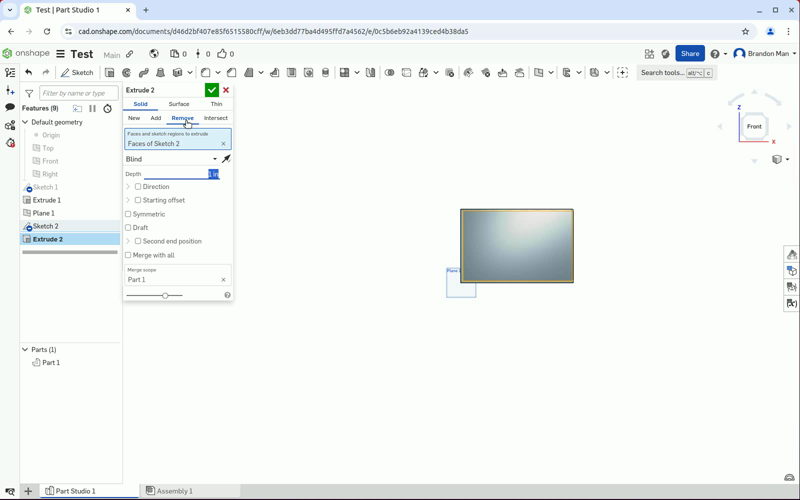
text(0.241)
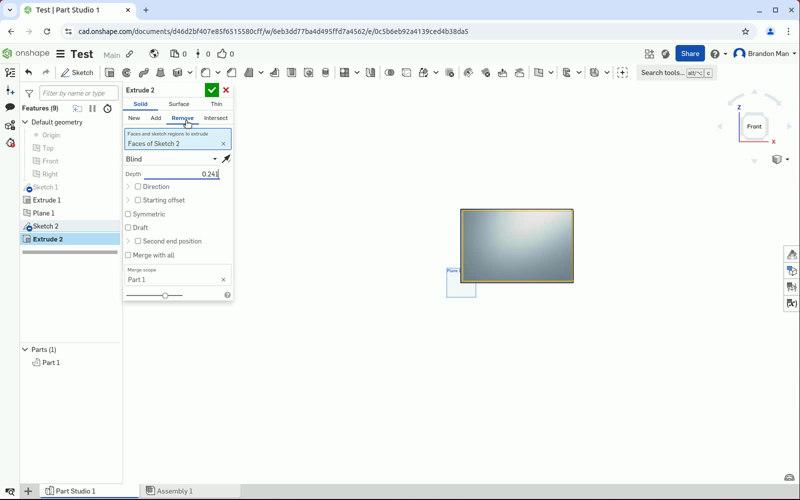
key(tab, 6)
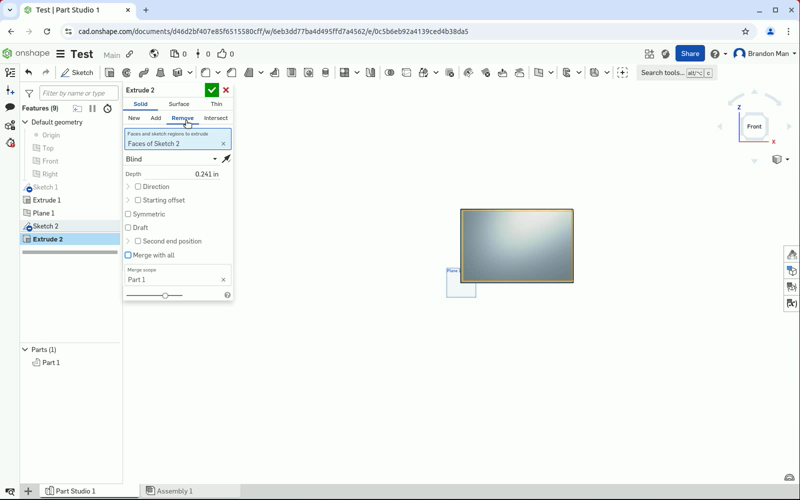
key(space)
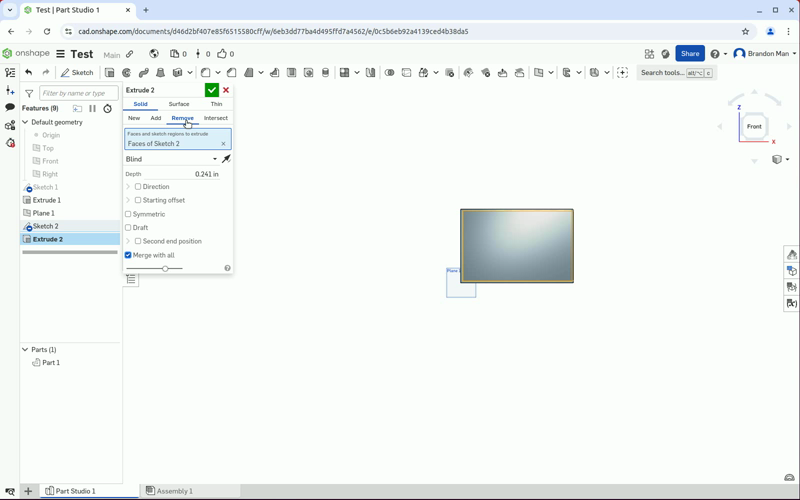
key(enter)
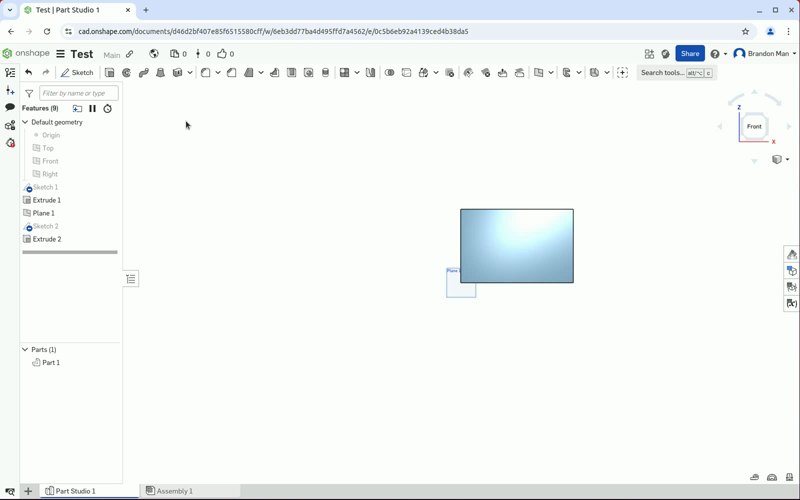
key(shift+h)
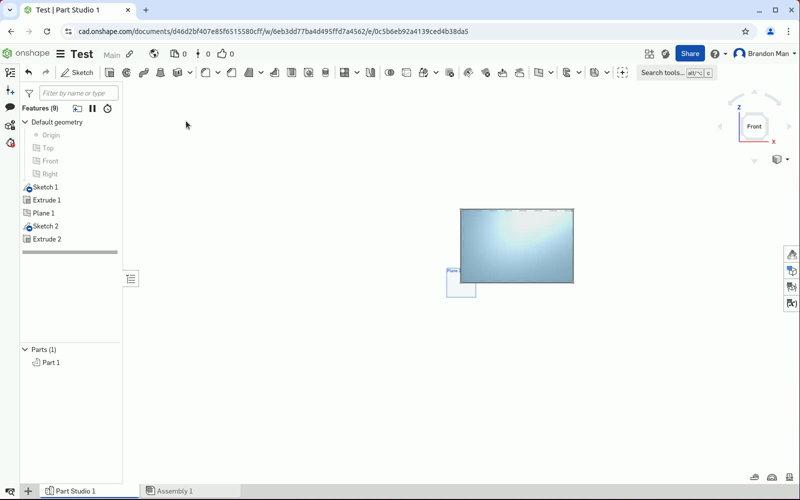
key(shift+h)
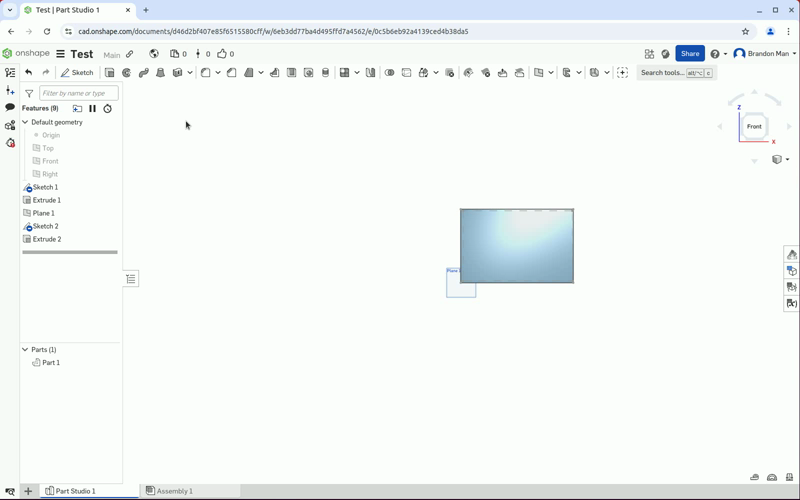
key(shift+7)
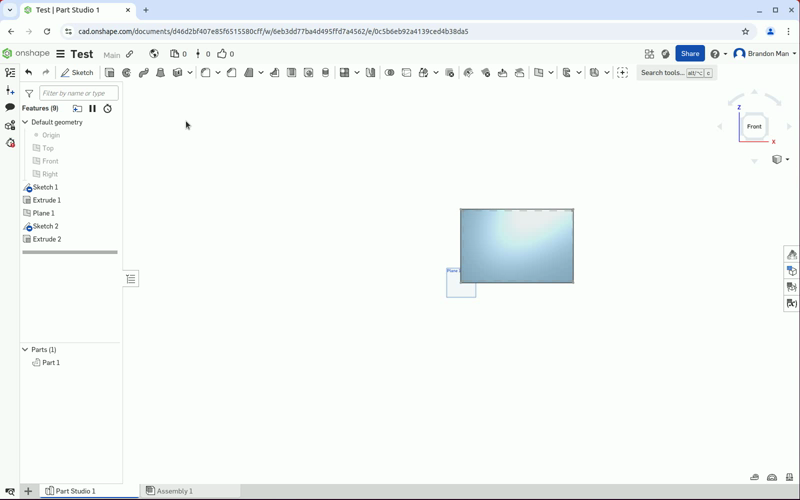
key(left, 2)
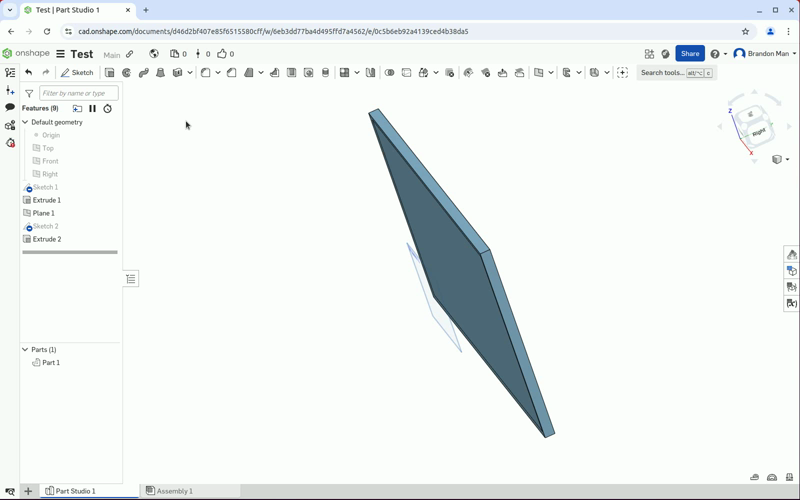
key(down, 2)
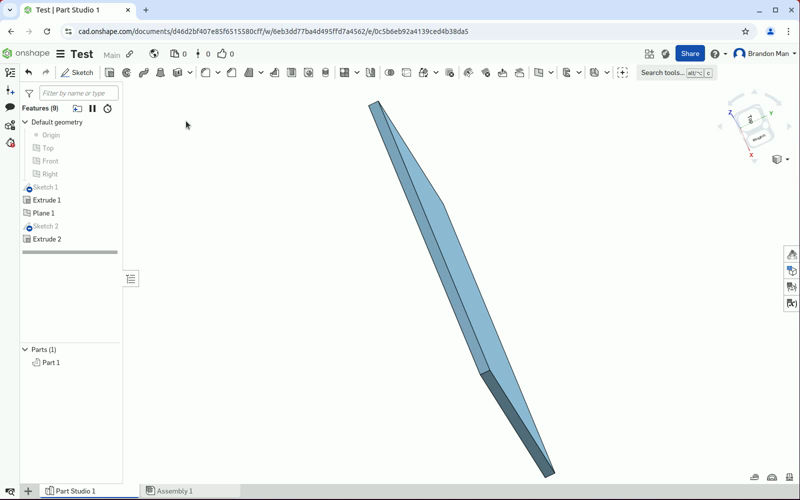
key(up, 2)
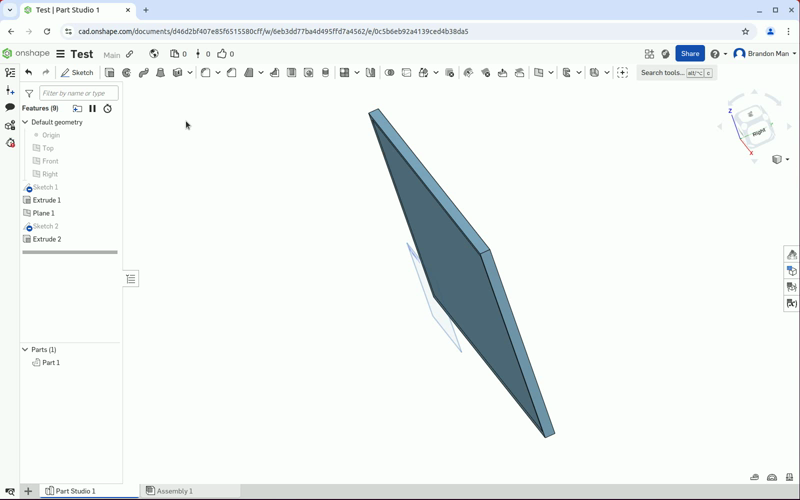
key(right, 2)
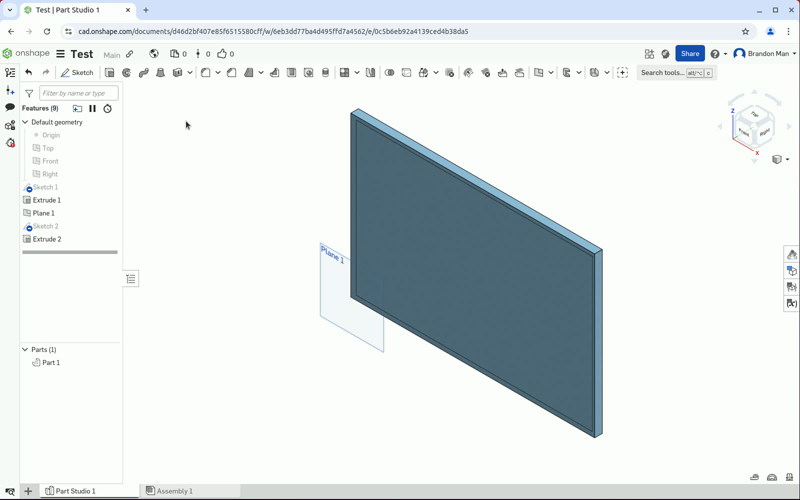
mouse_move(73, 189)
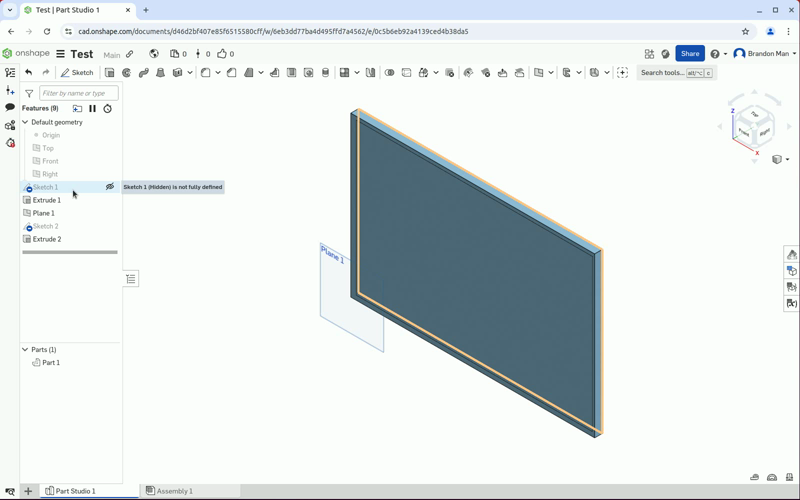
click(73, 189)